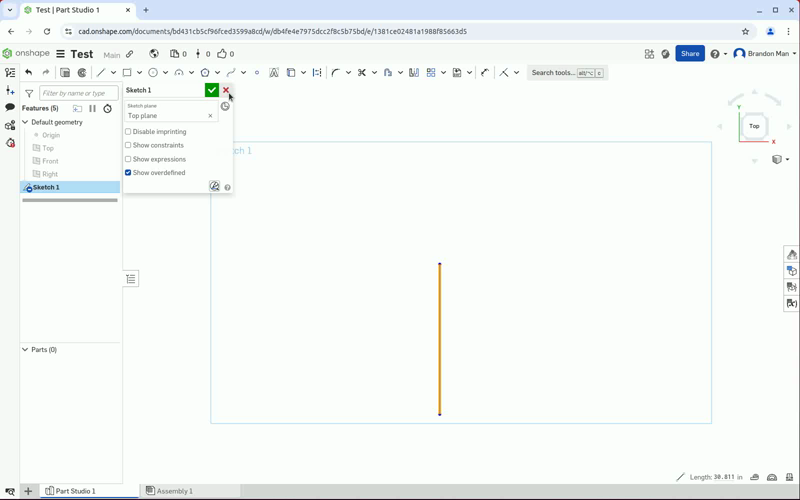
key(shift+h)
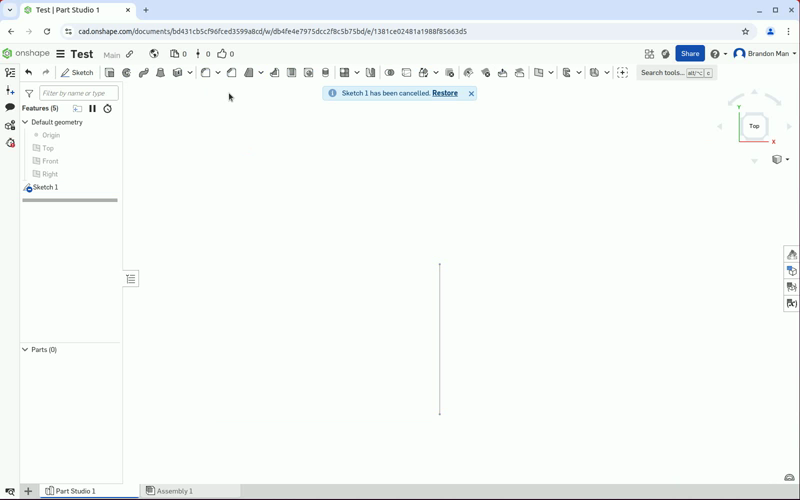
key(shift+s)
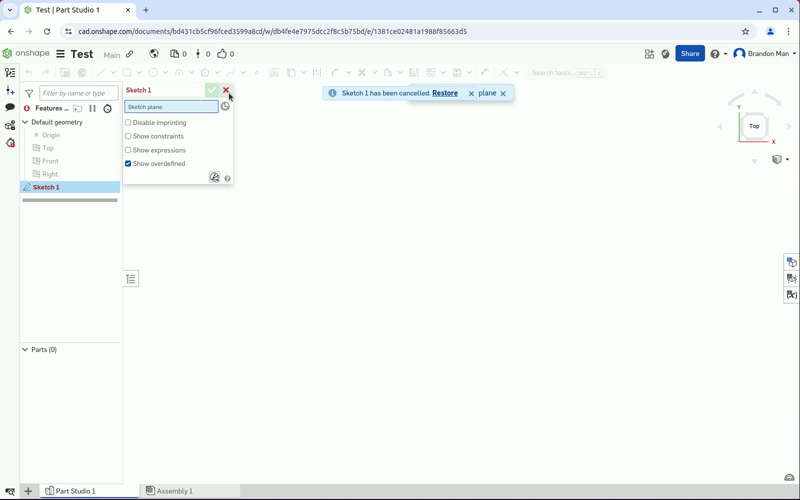
mouse_move(73, 150)
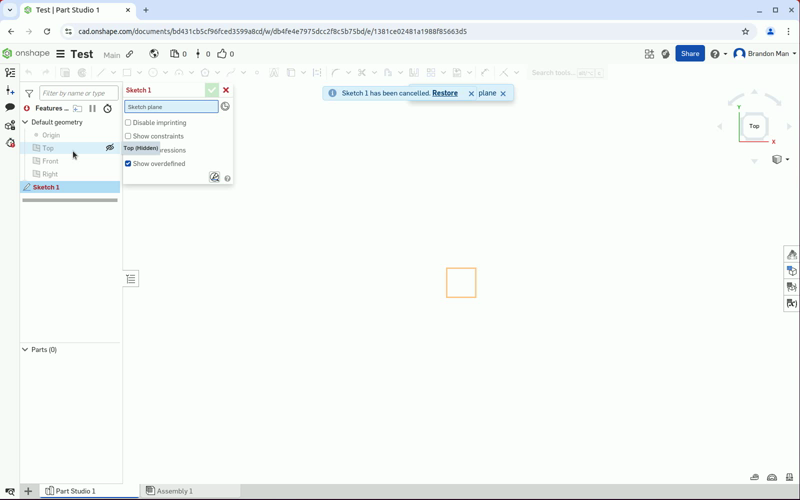
click(73, 150)
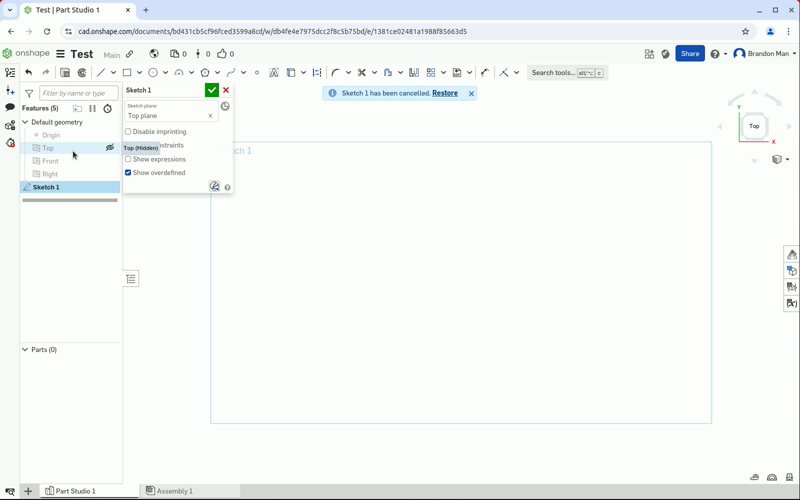
mouse_move(73, 352)
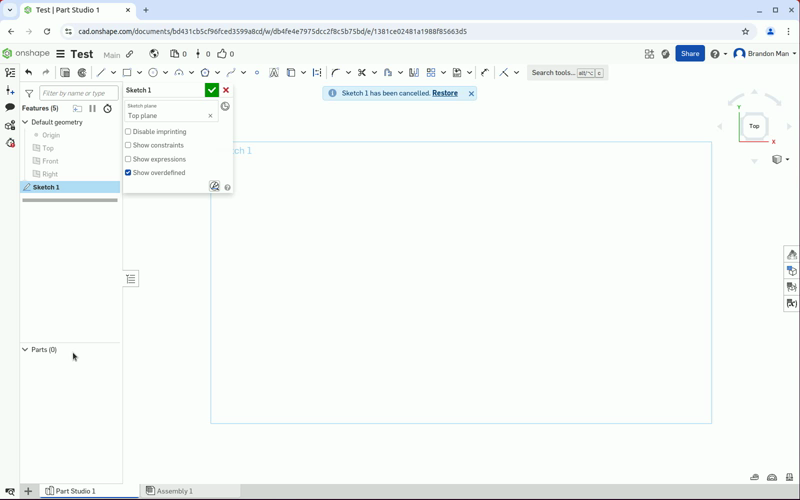
key(y)
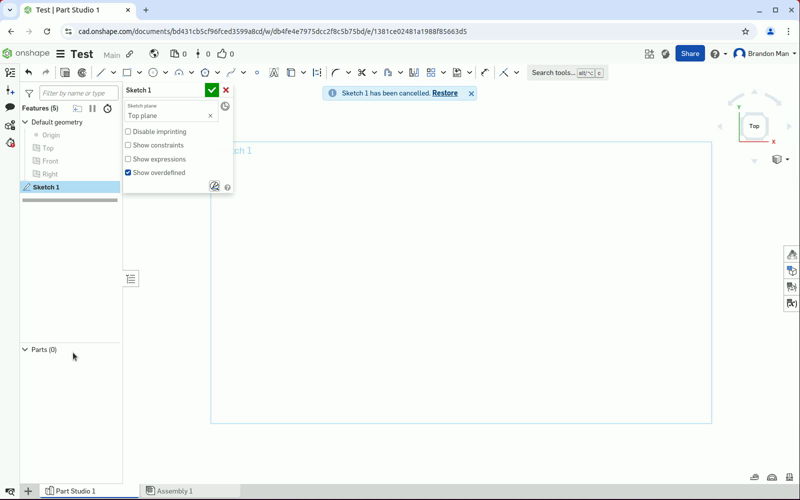
key(c)
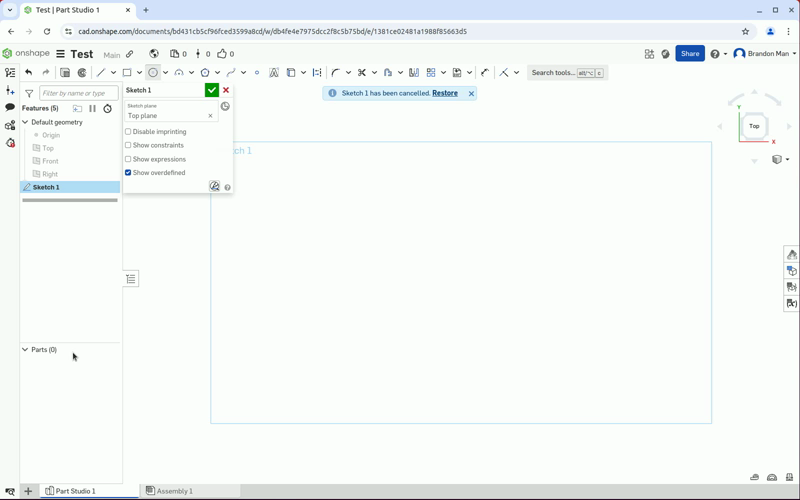
key_down(shift)
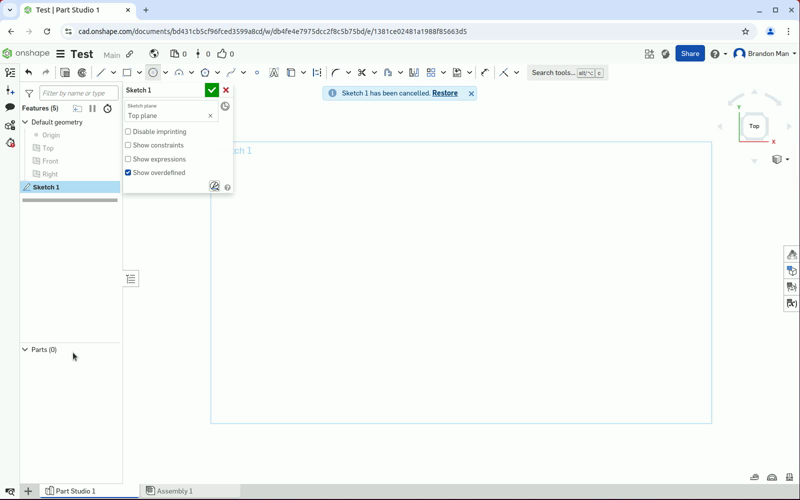
mouse_move(461, 282)
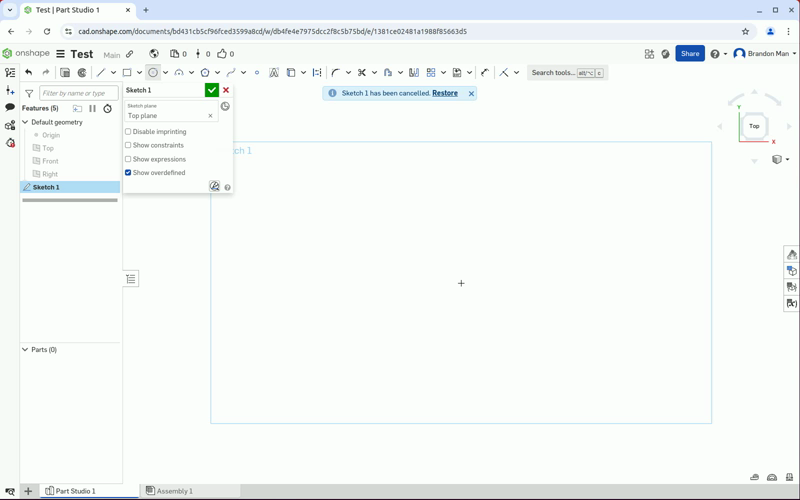
click(461, 282)
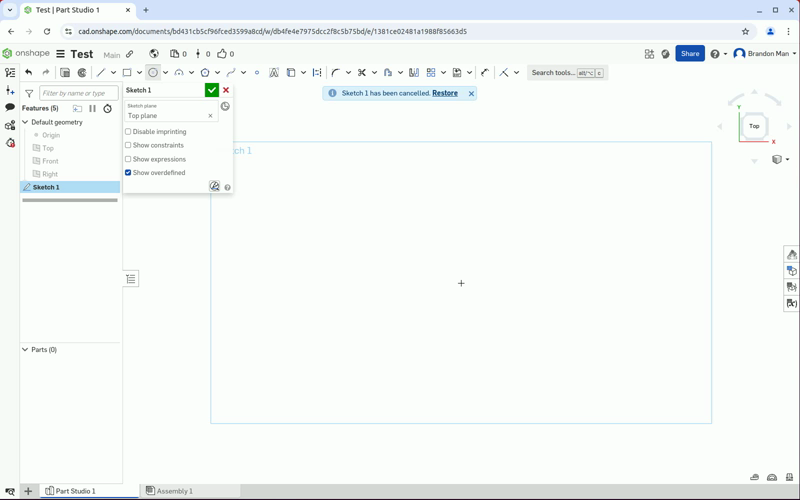
key_up(shift)
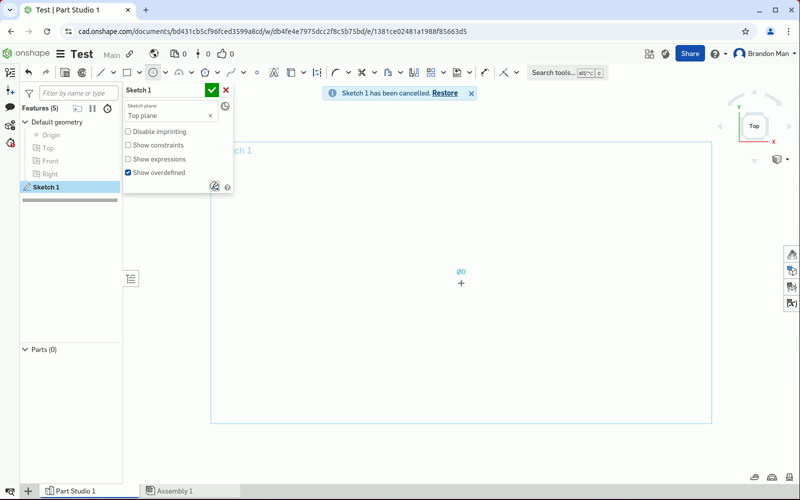
mouse_move(574, 282)
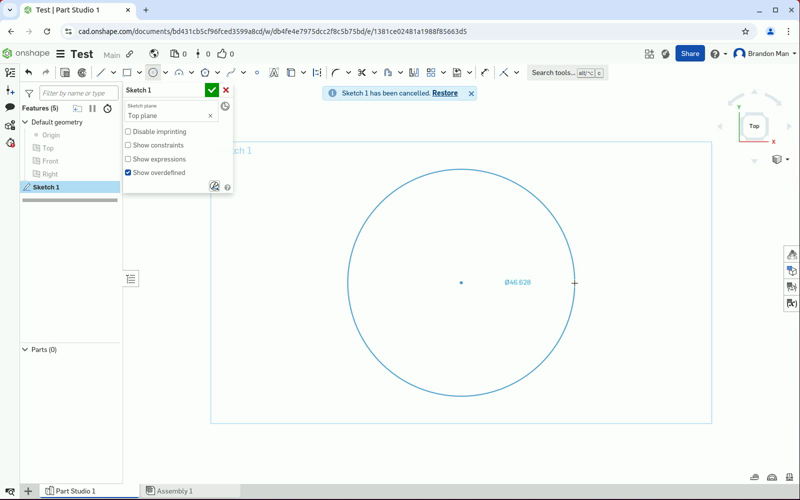
click(574, 282)
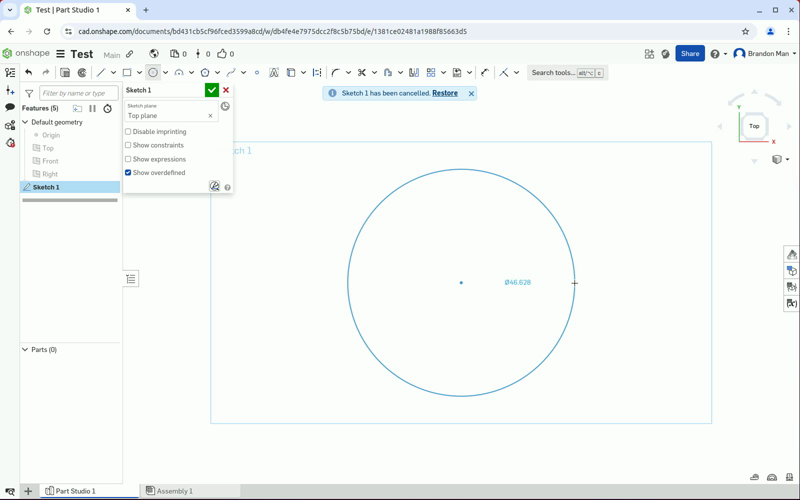
key(esc)
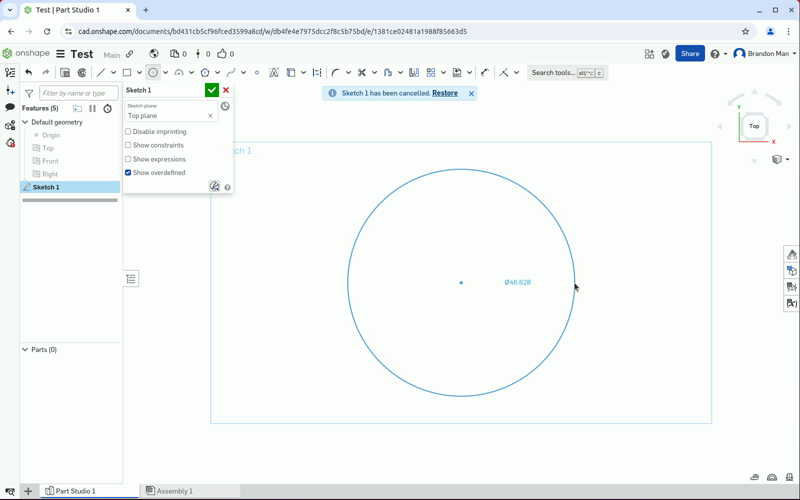
key(c)
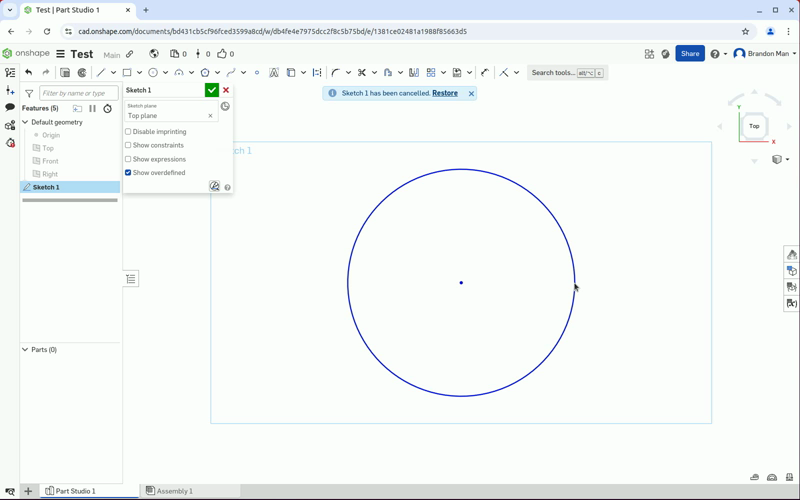
key_down(shift)
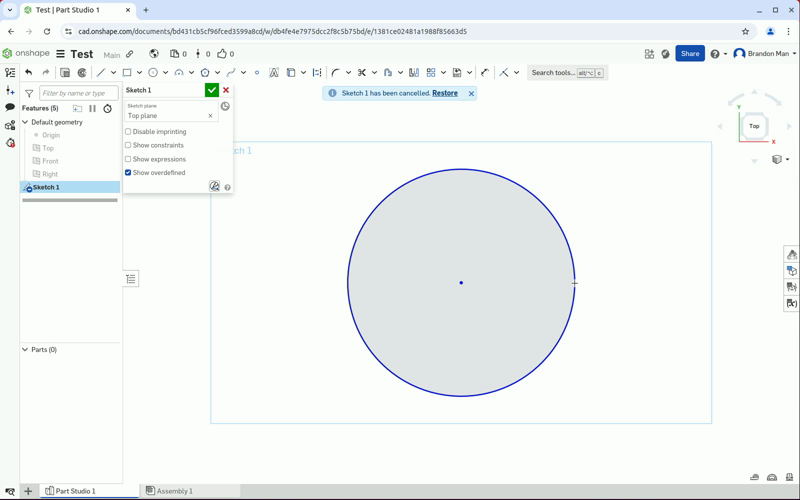
mouse_move(461, 282)
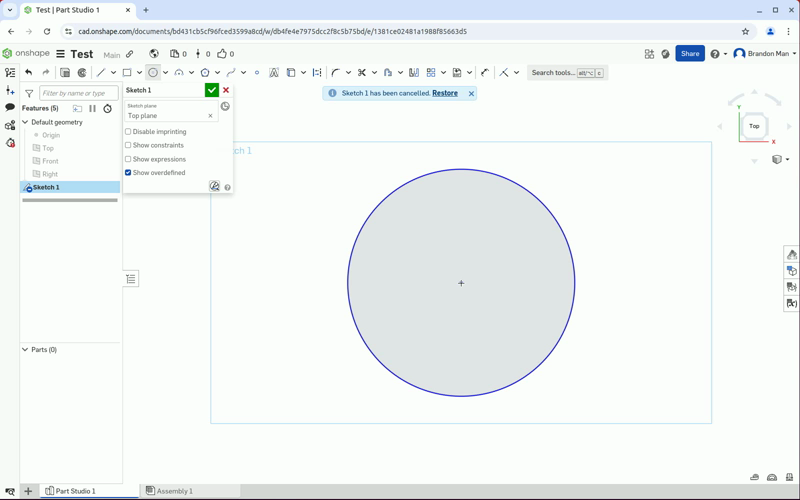
click(461, 282)
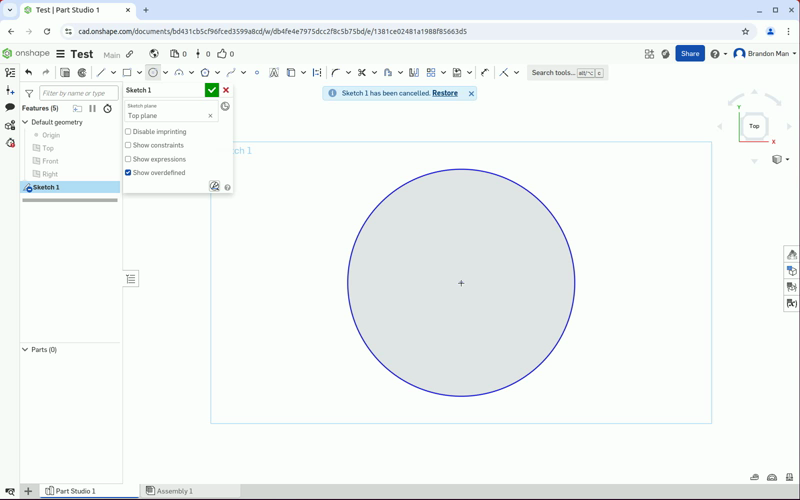
key_up(shift)
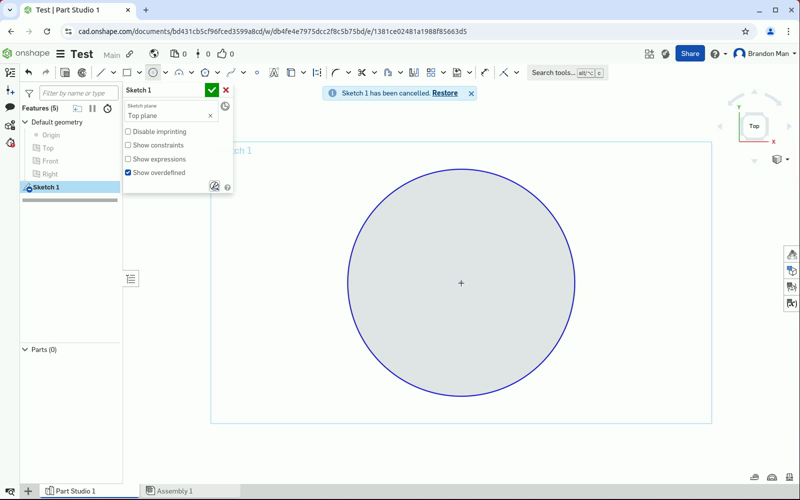
mouse_move(555, 282)
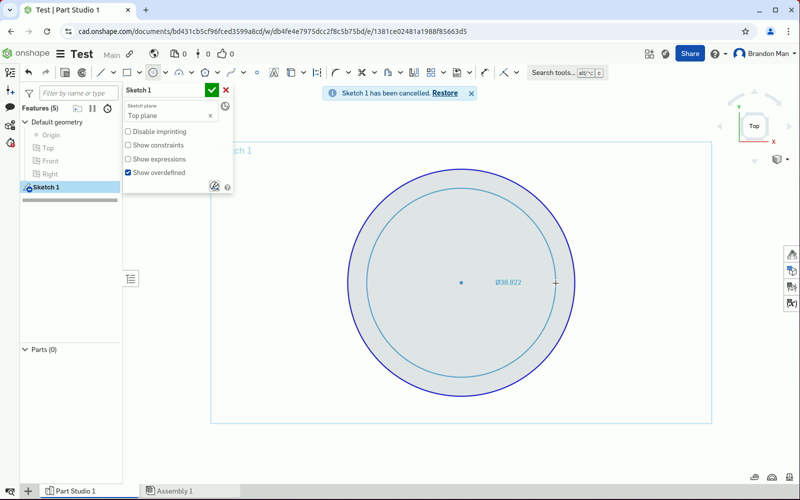
click(555, 282)
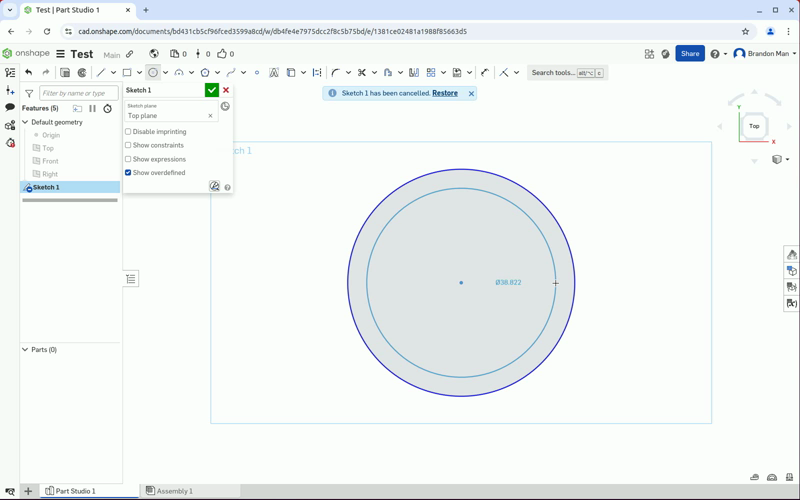
key(esc)
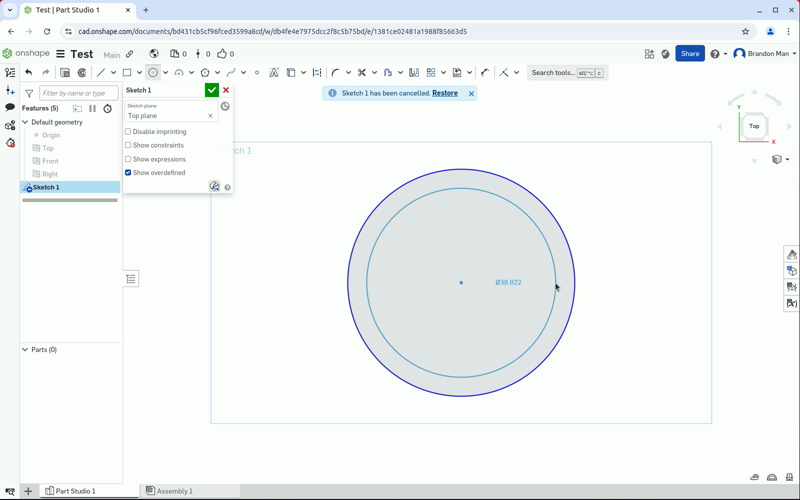
mouse_move(377, 343)
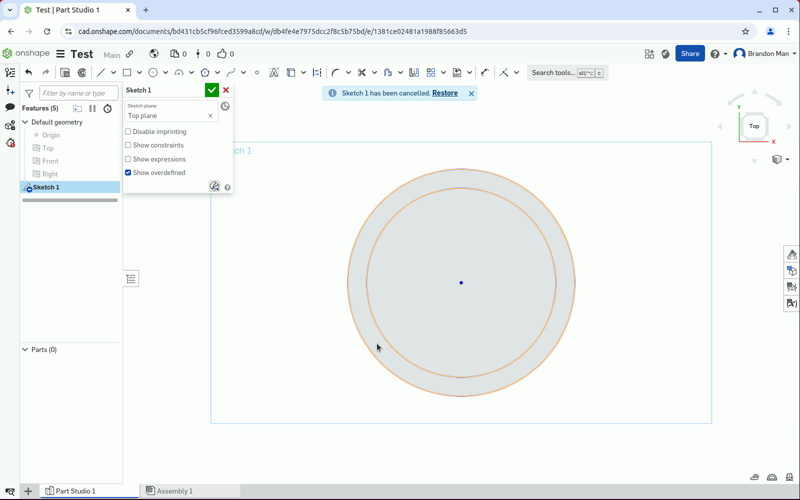
click(377, 343)
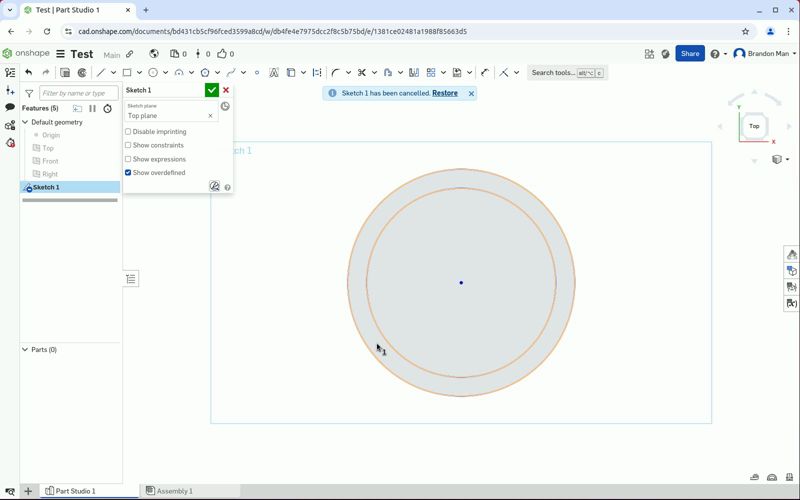
mouse_move(73, 352)
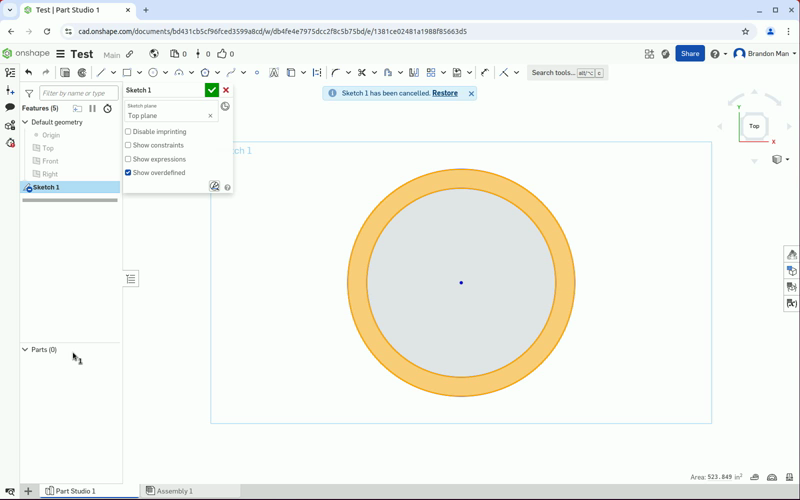
key(shift+y)
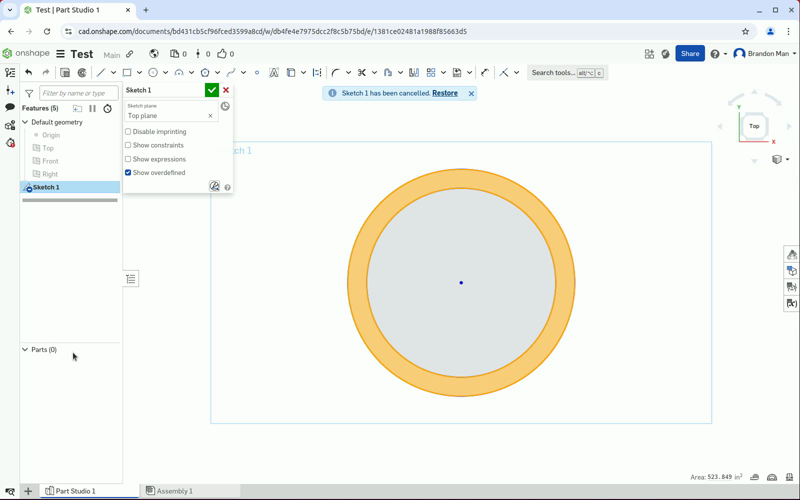
key(shift+e)
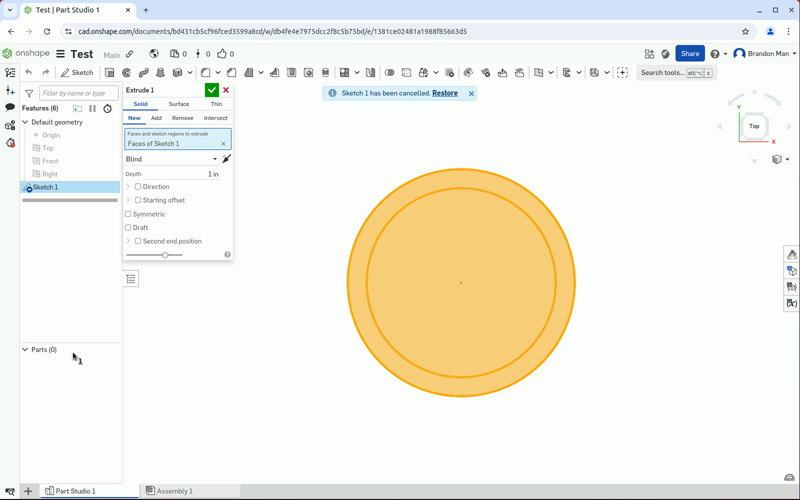
mouse_move(143, 106)
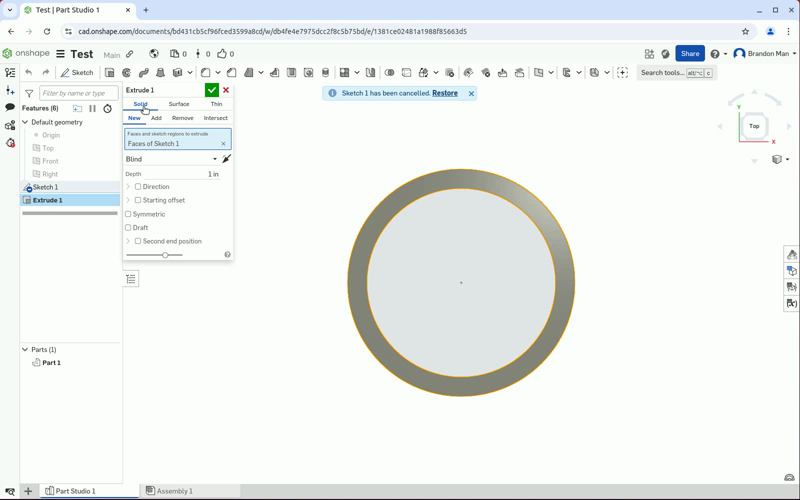
click(143, 106)
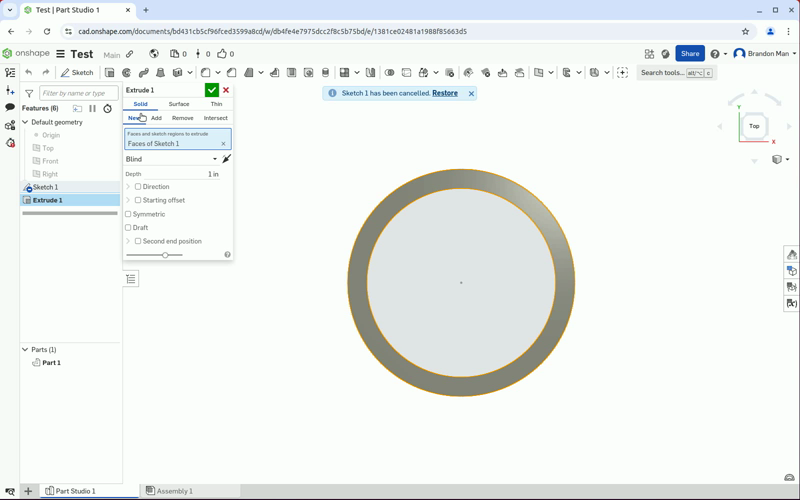
mouse_move(137, 120)
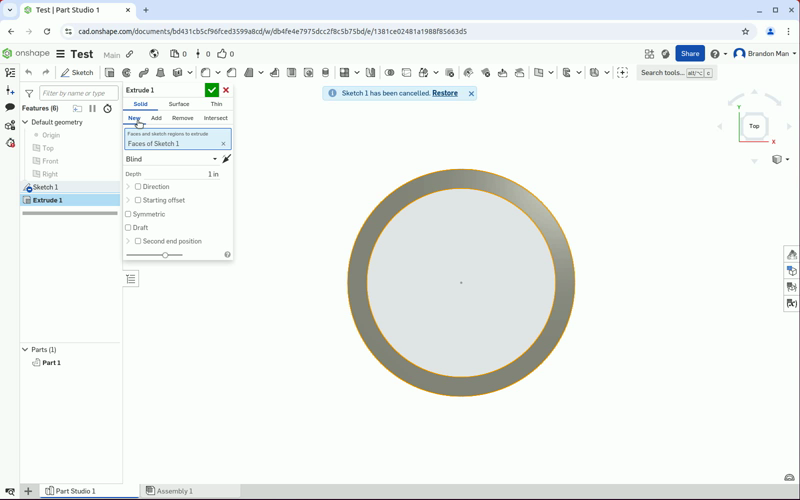
click(137, 120)
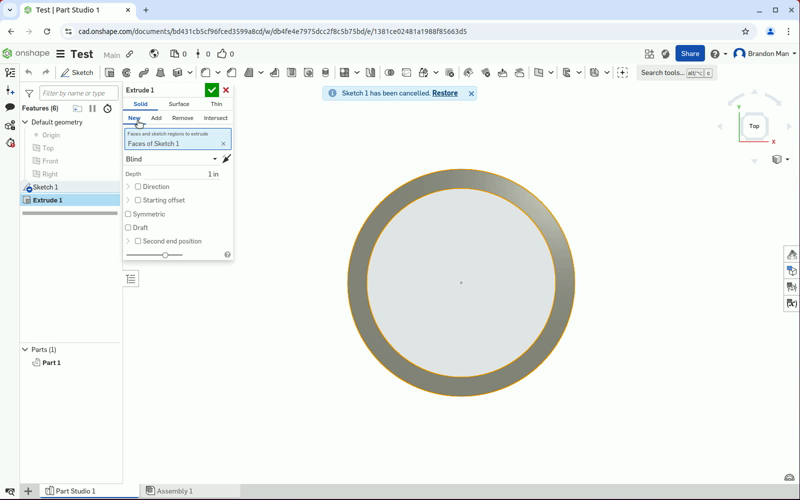
key(tab, 4)
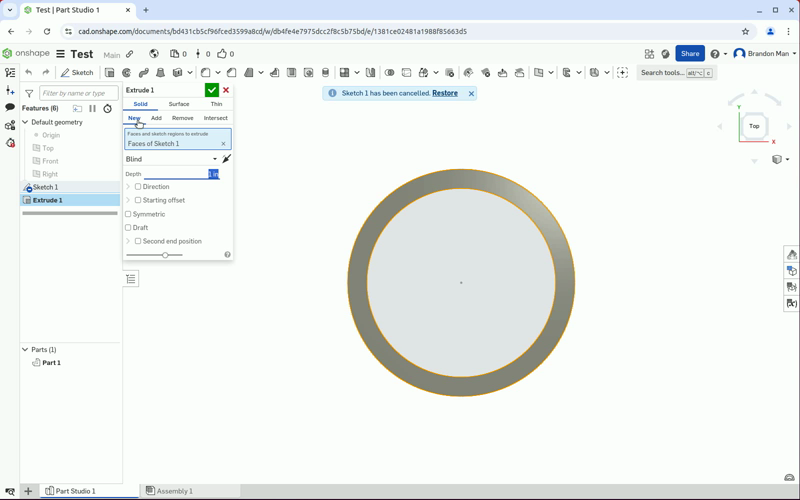
text(2.889)
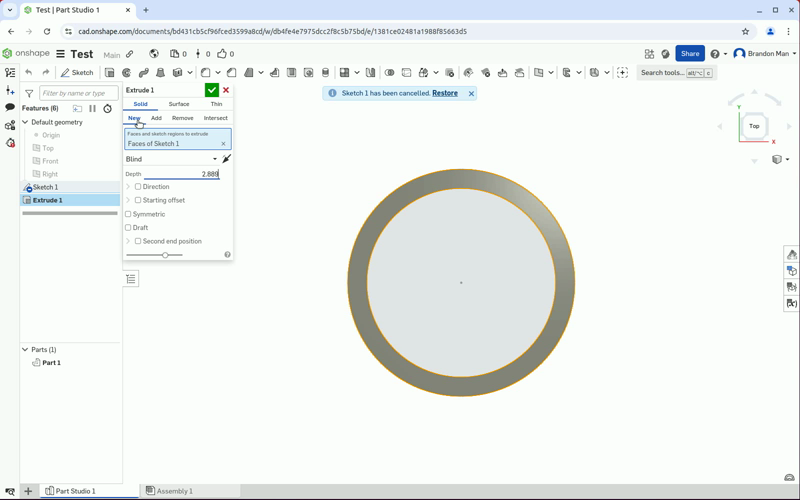
key(enter)
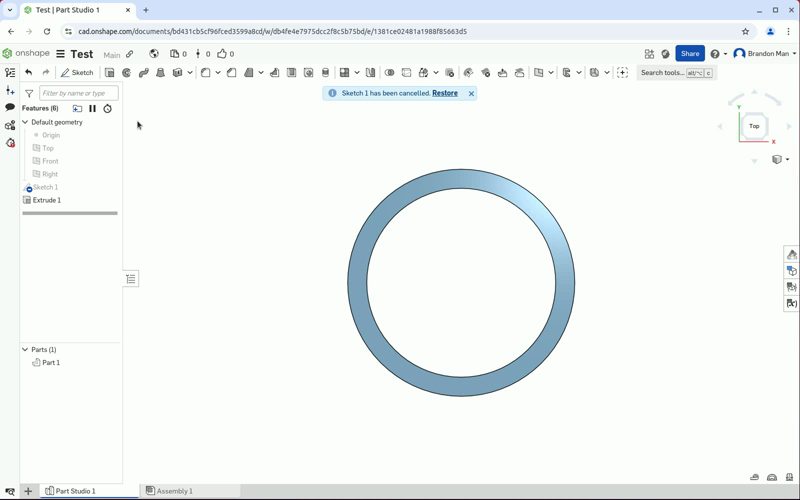
key(shift+h)
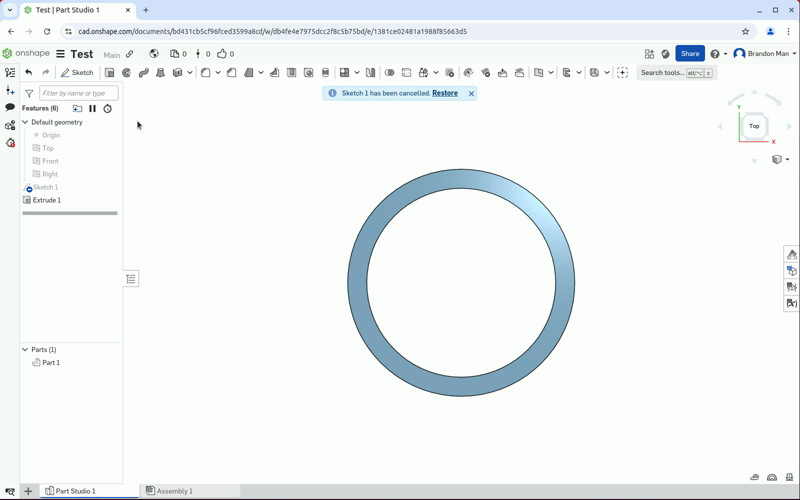
key(shift+h)
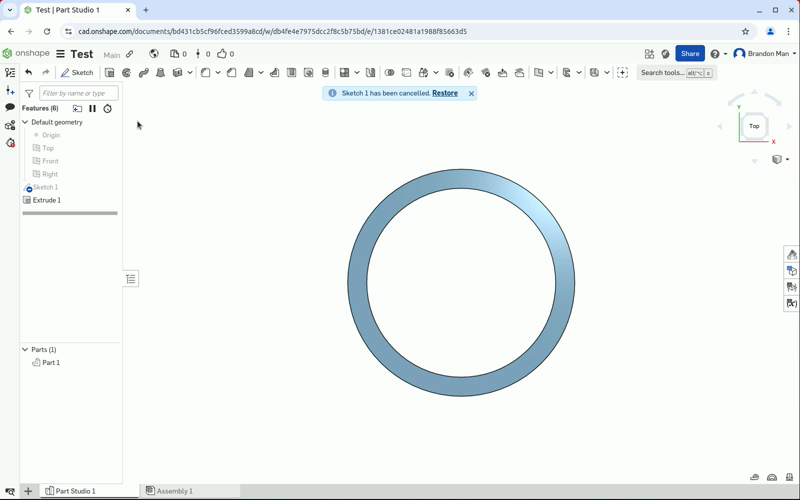
mouse_move(73, 189)
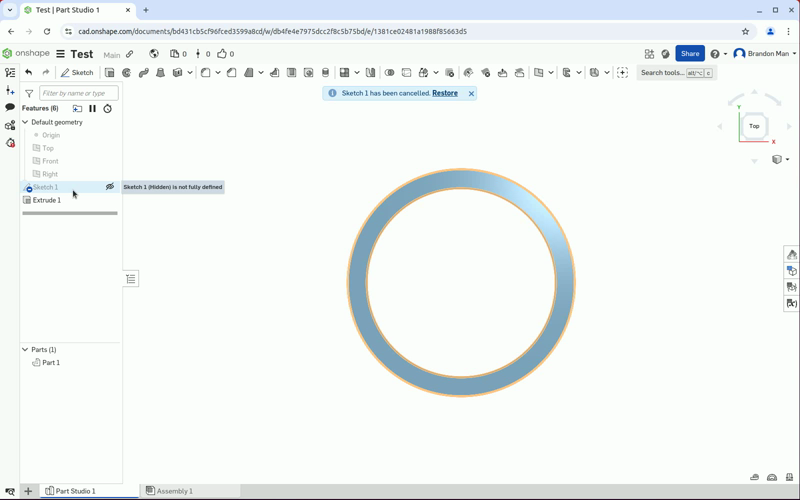
click(73, 189)
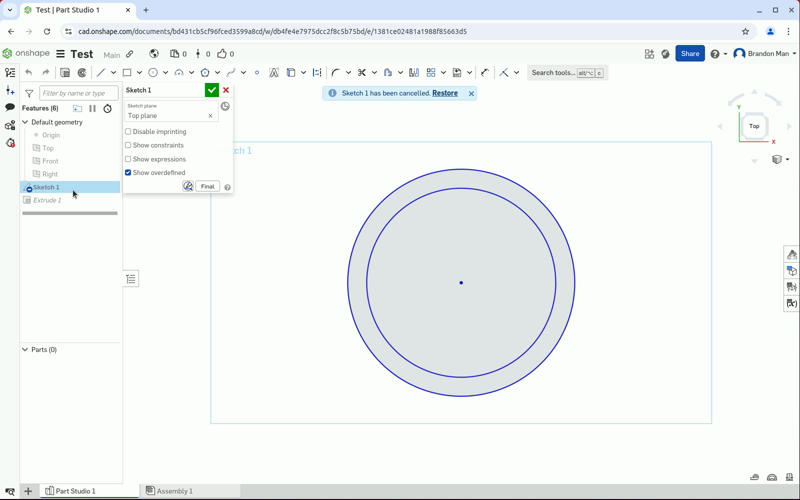
mouse_move(229, 92)
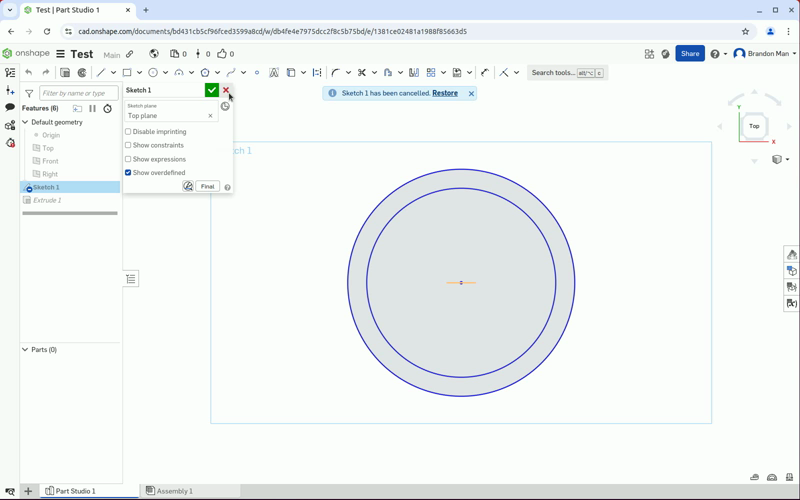
click(229, 92)
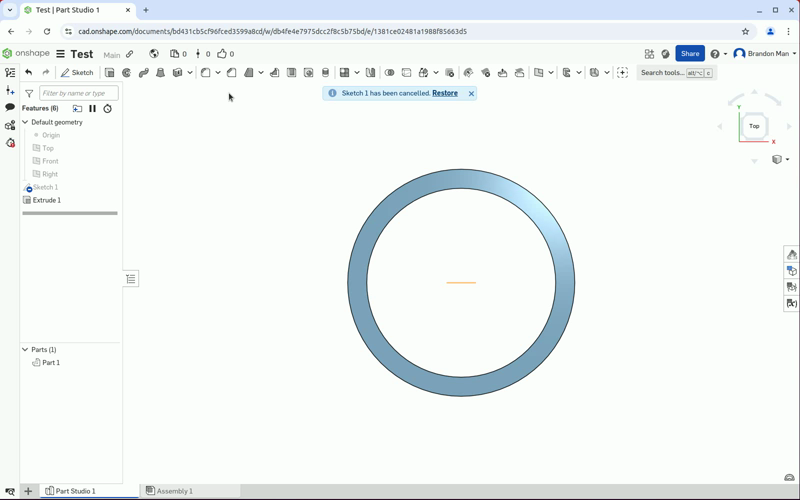
mouse_move(541, 75)
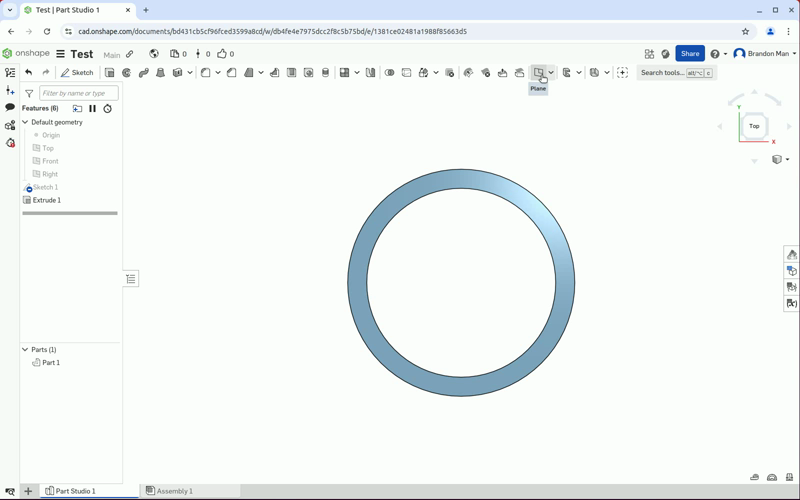
click(541, 75)
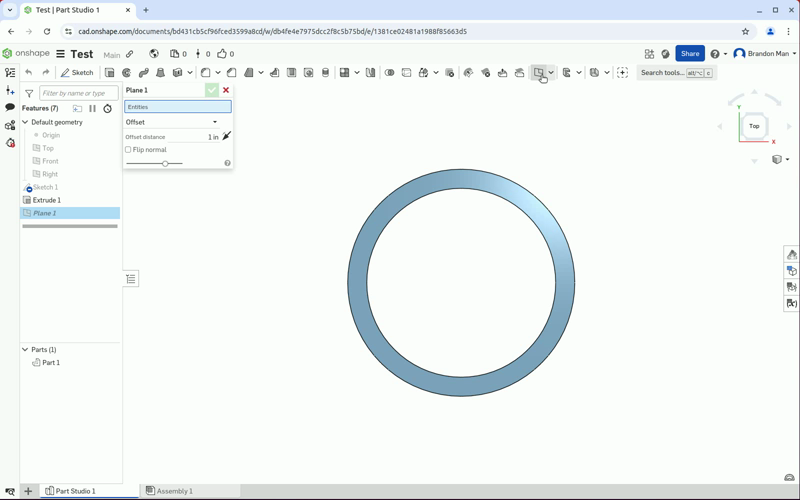
mouse_move(73, 150)
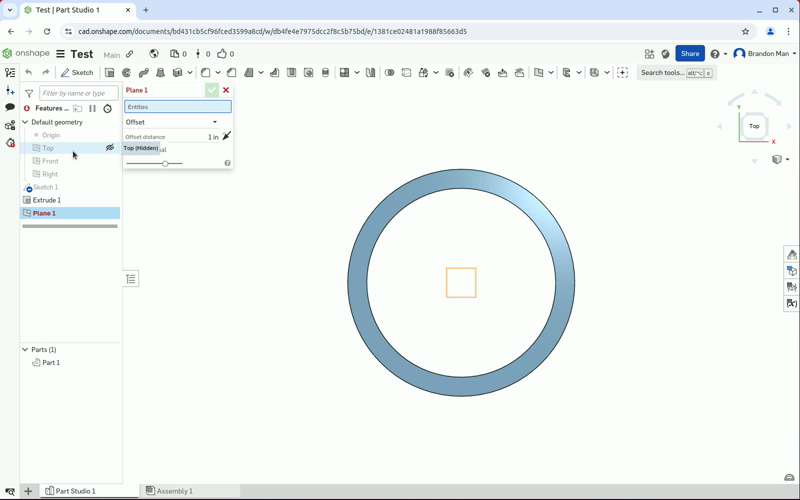
click(73, 150)
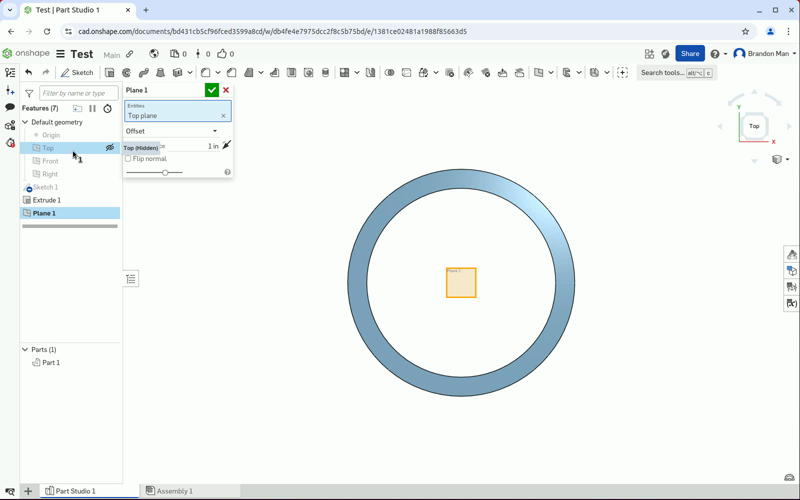
key(tab, 2)
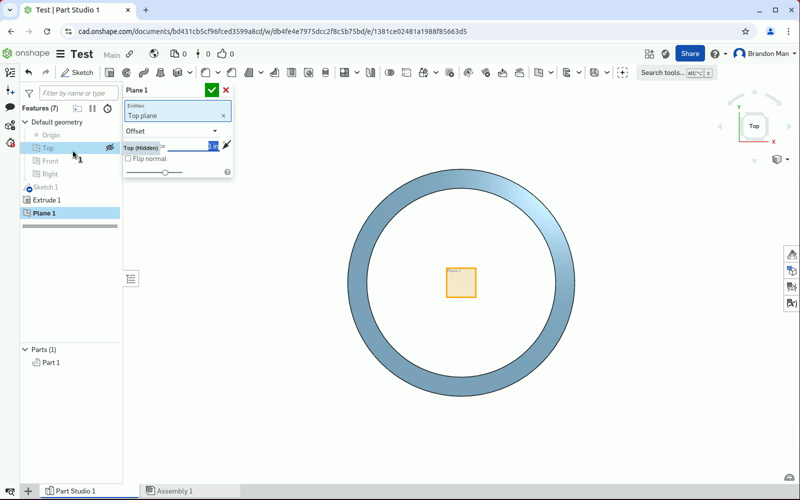
text(2.896)
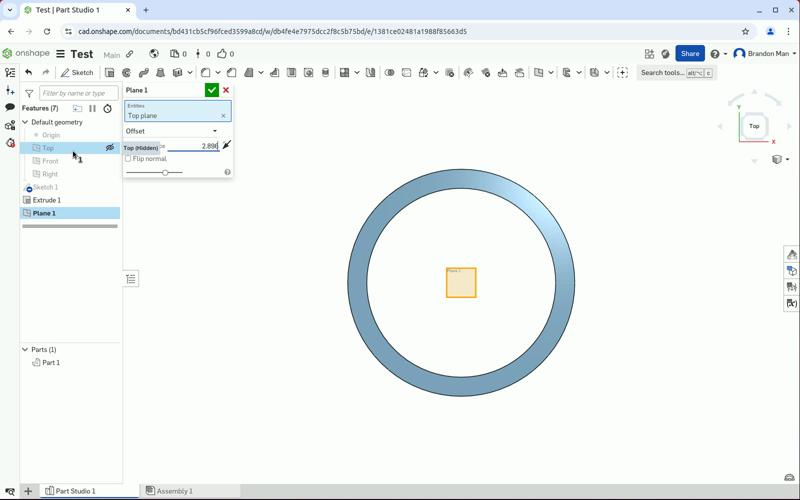
key(enter, 2)
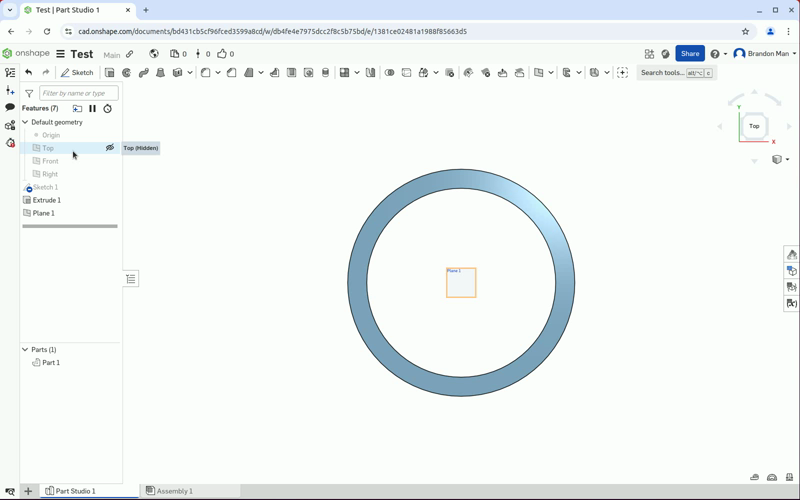
key(shift+s)
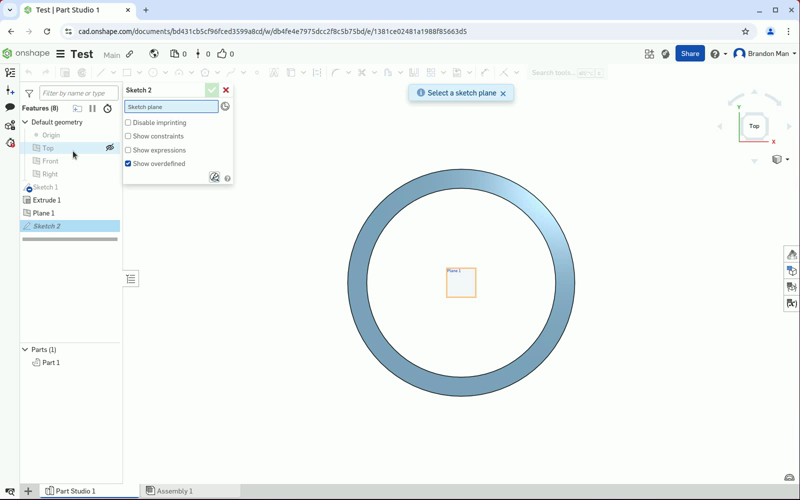
mouse_move(73, 215)
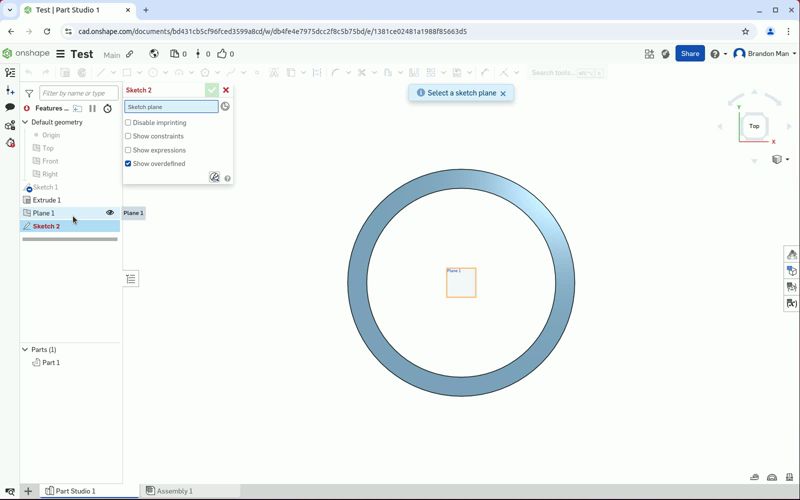
click(73, 215)
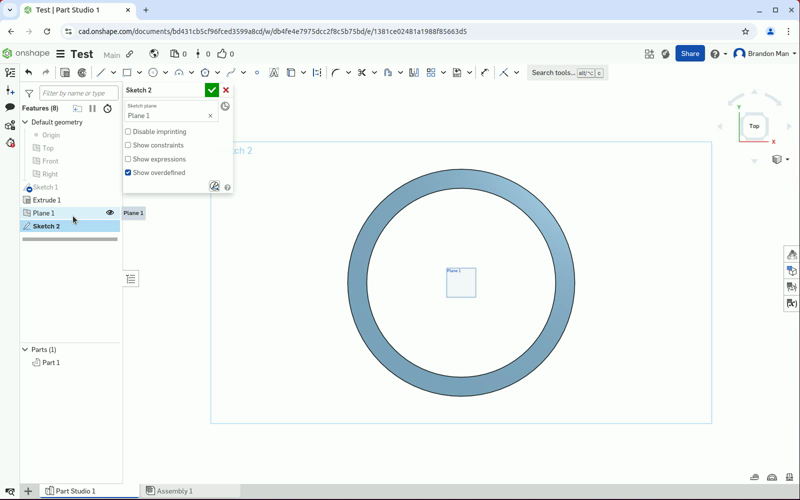
mouse_move(73, 352)
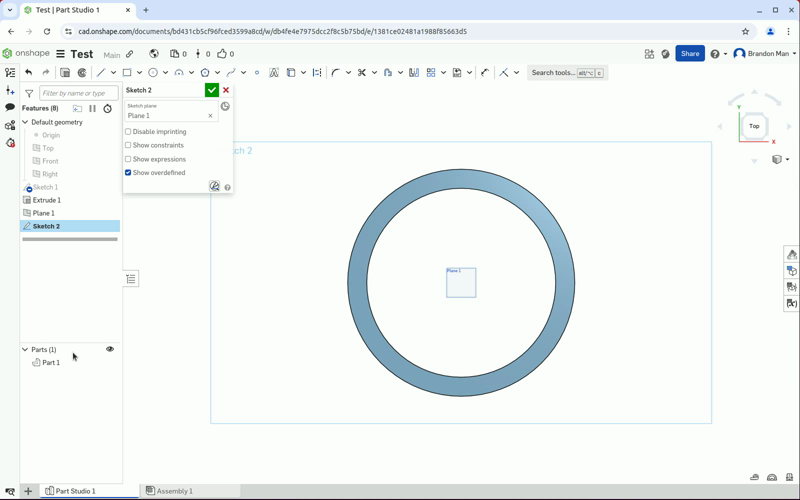
key(y)
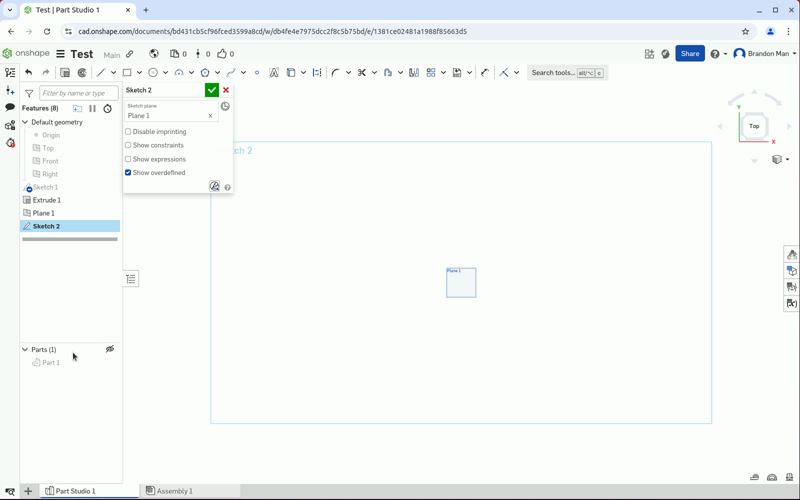
key(c)
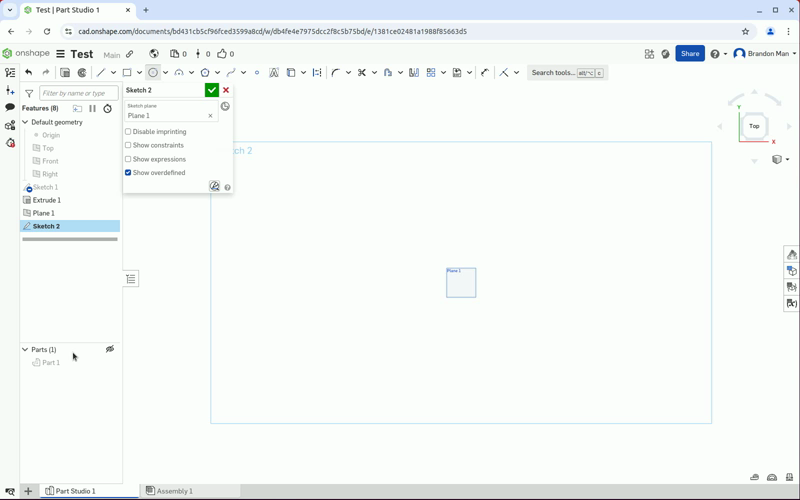
key_down(shift)
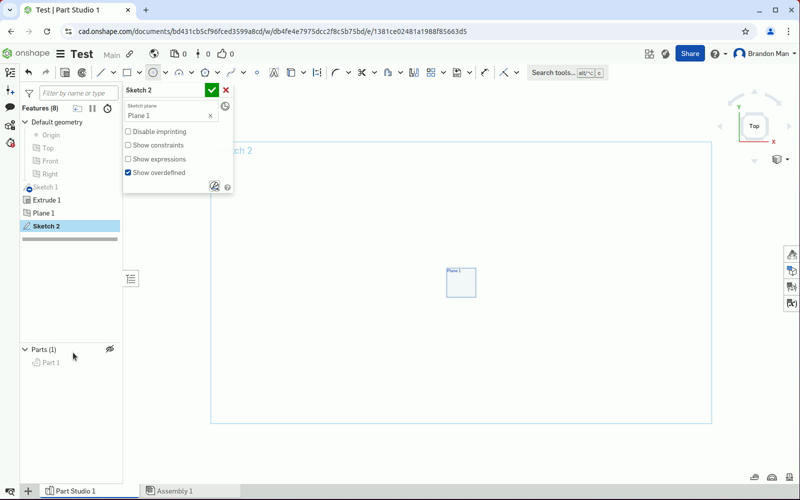
mouse_move(460, 282)
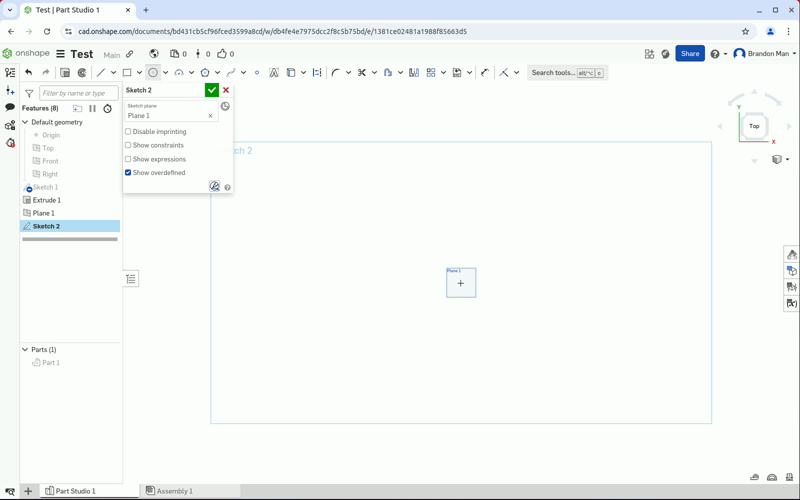
click(460, 282)
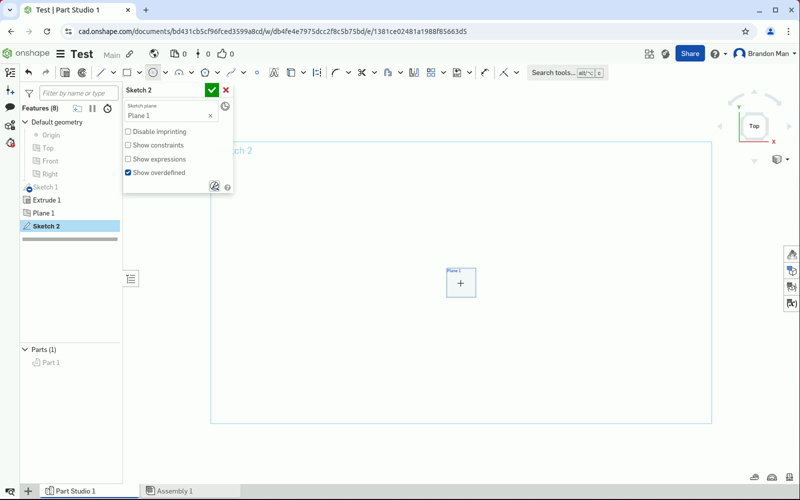
key_up(shift)
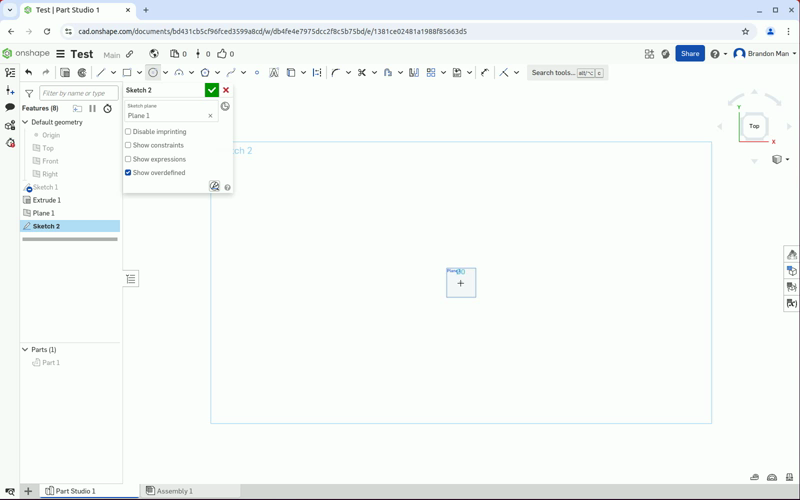
mouse_move(555, 282)
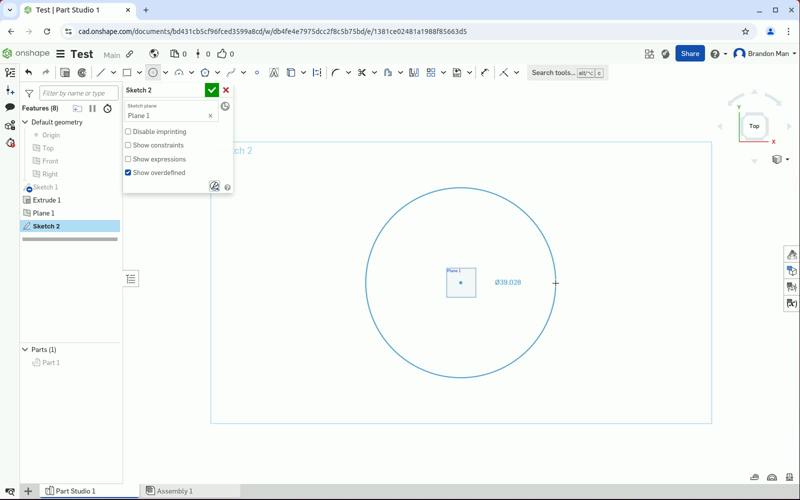
click(555, 282)
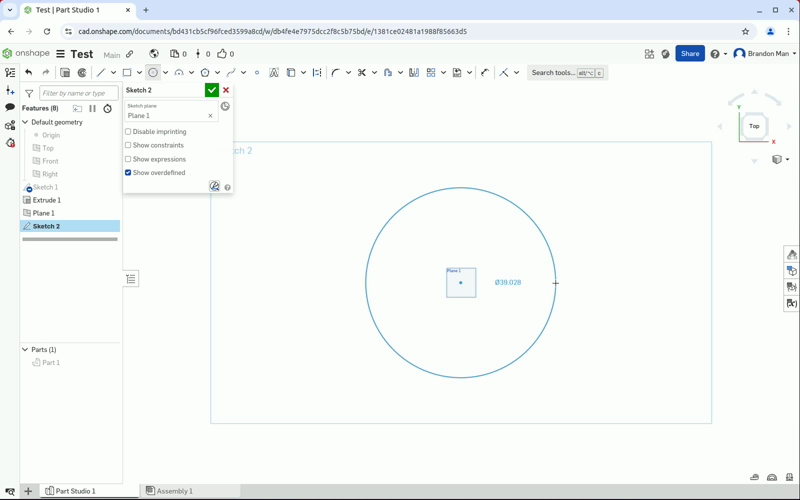
key(esc)
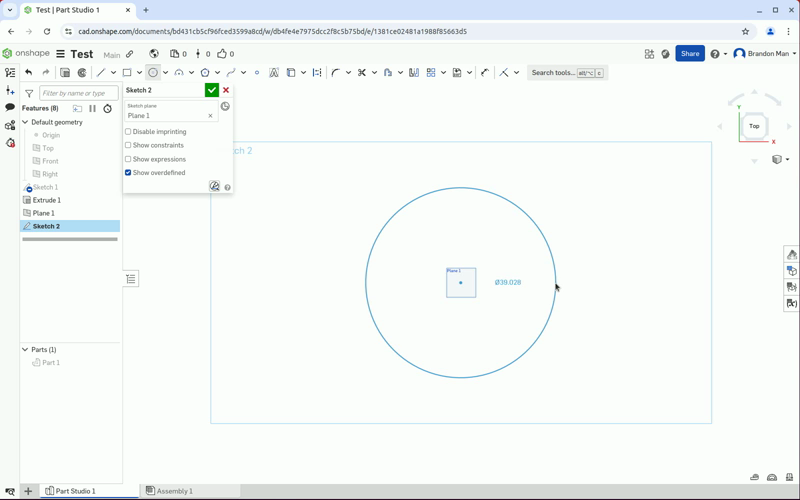
mouse_move(486, 277)
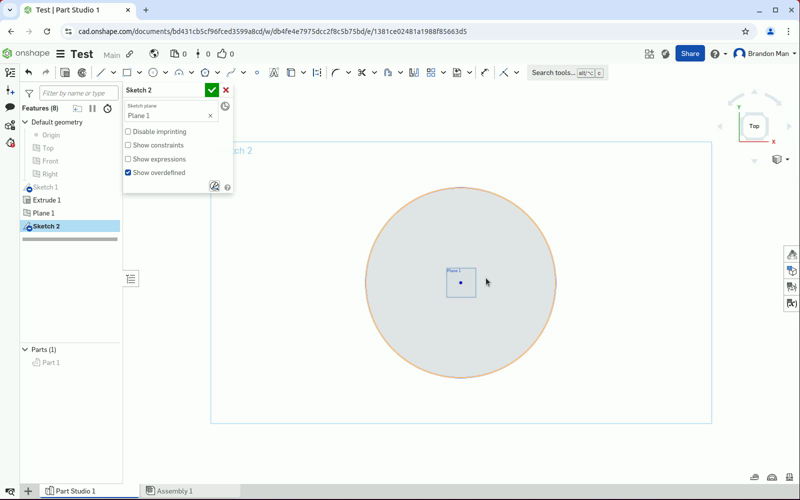
click(486, 277)
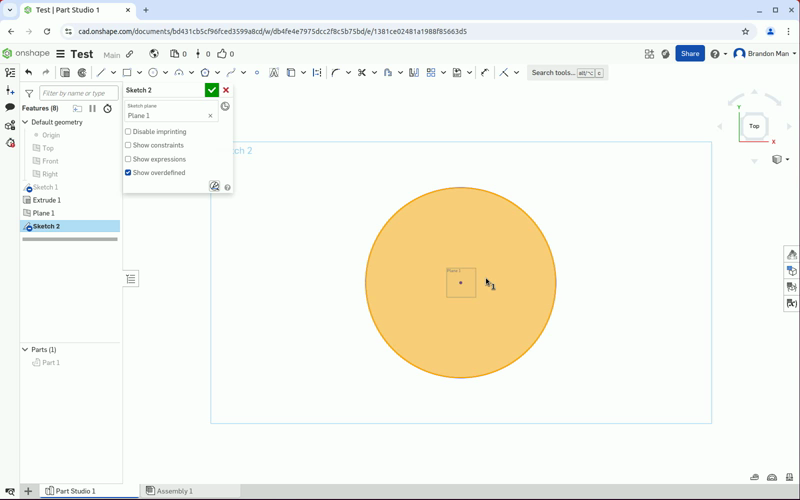
mouse_move(73, 352)
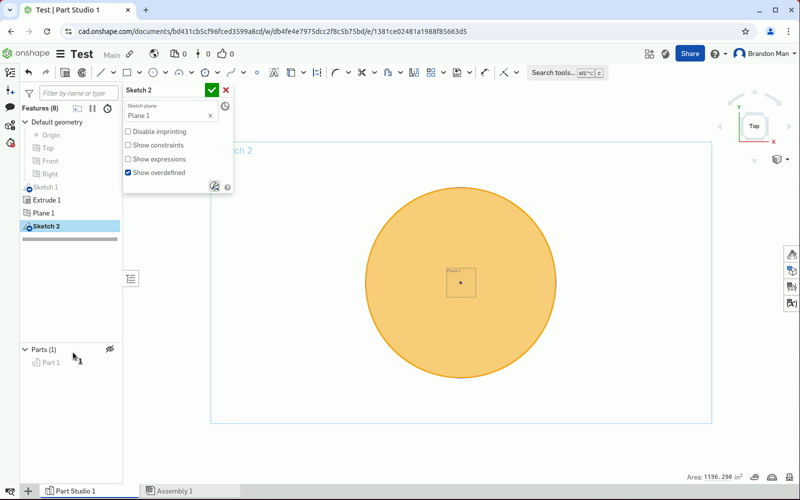
key(shift+y)
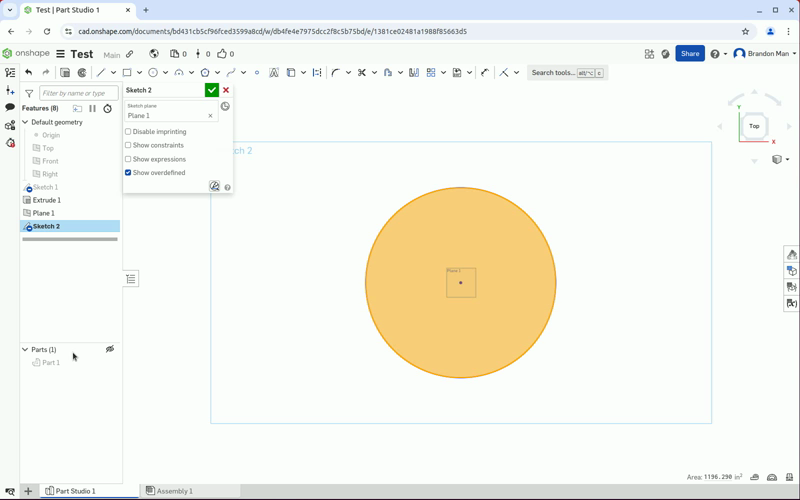
key(shift+e)
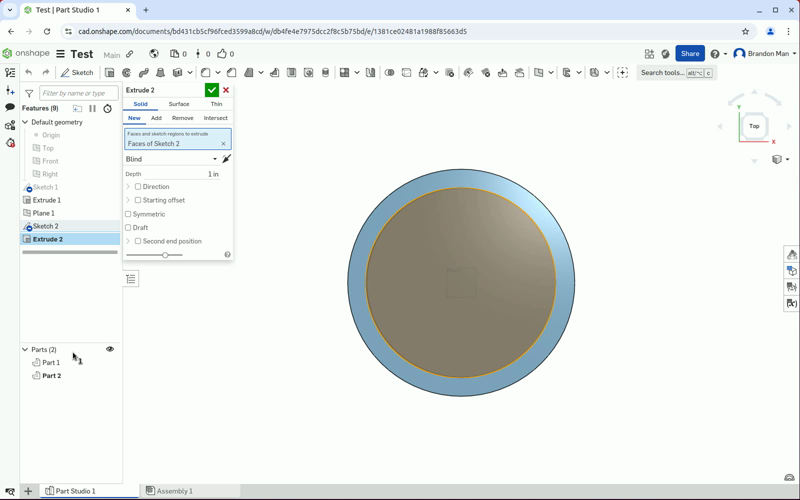
mouse_move(143, 106)
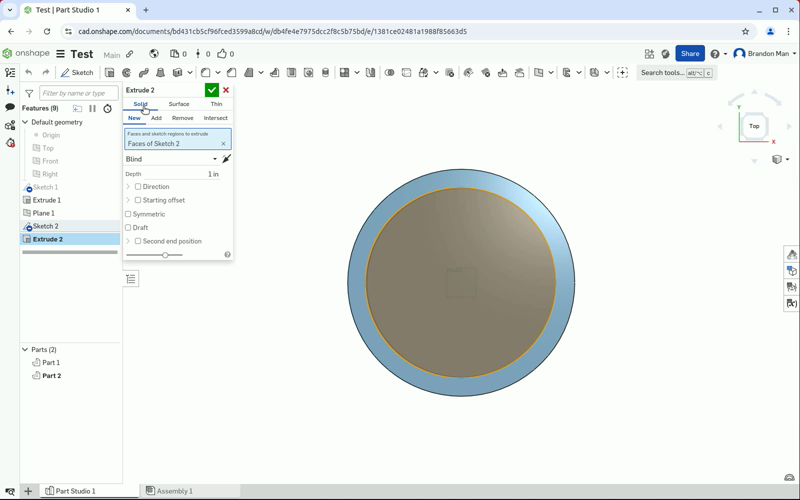
click(143, 106)
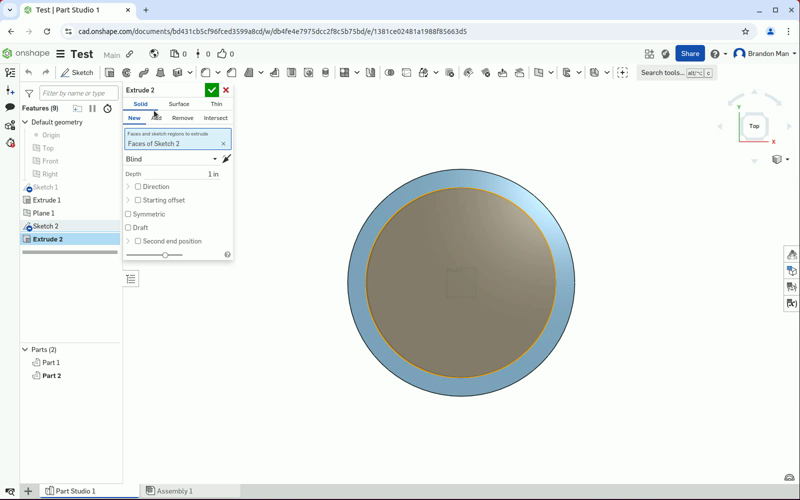
mouse_move(186, 120)
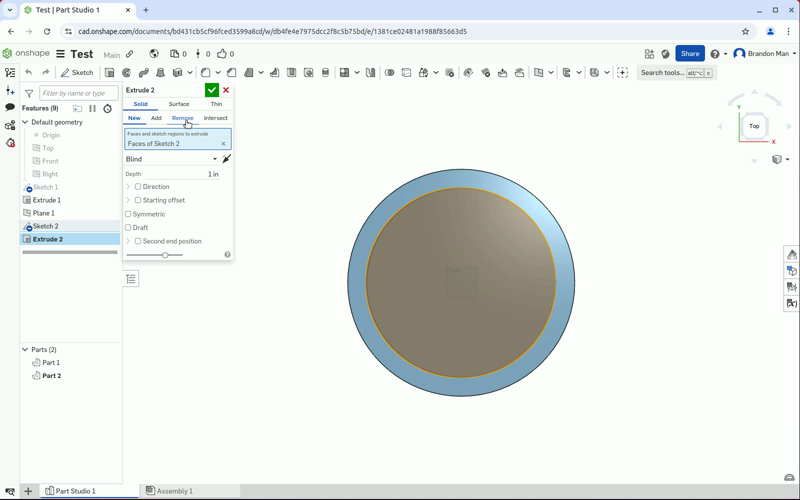
click(186, 120)
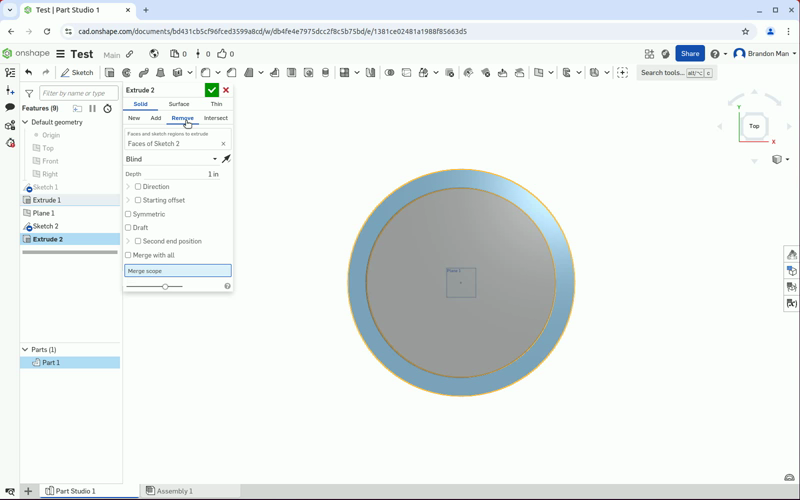
key(tab, 4)
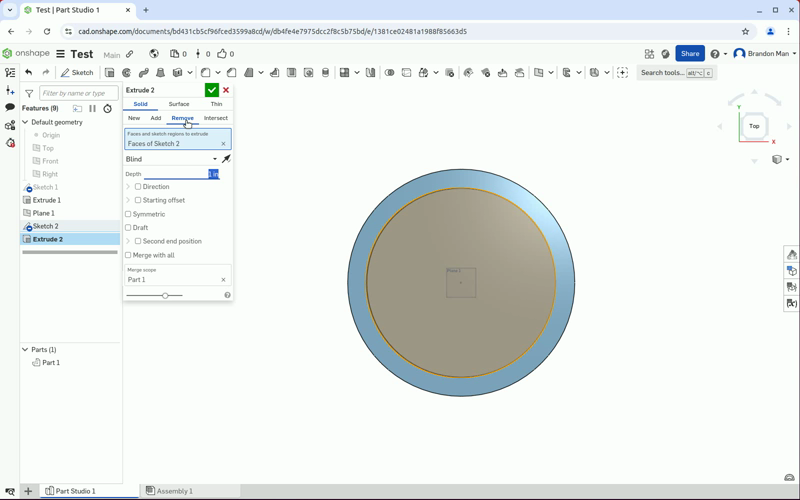
text(0.963)
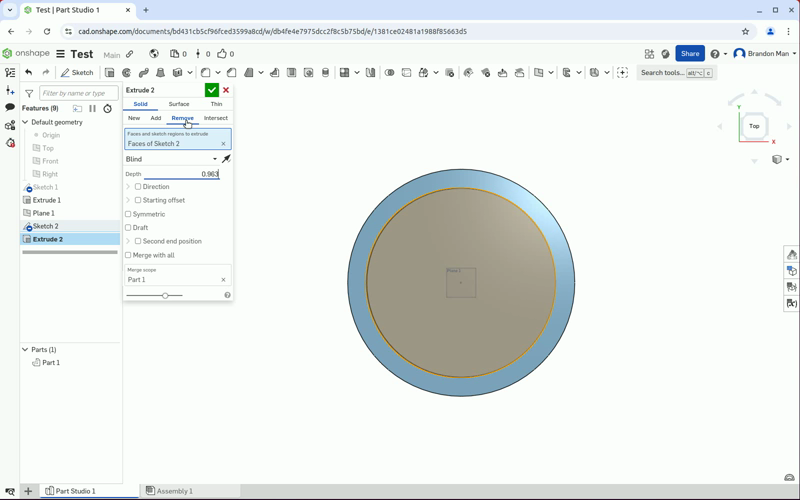
key(tab, 6)
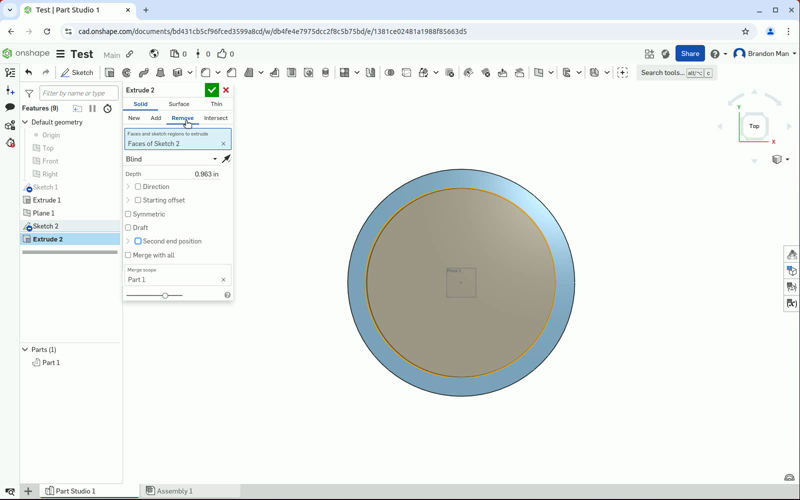
key(space)
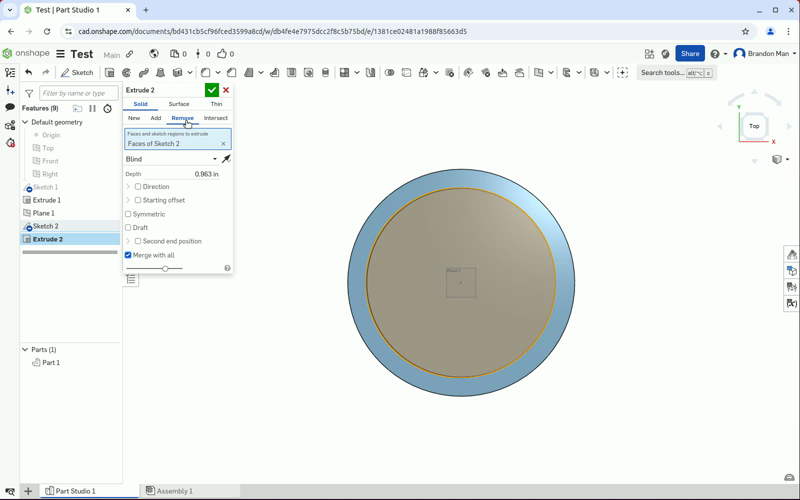
key(enter)
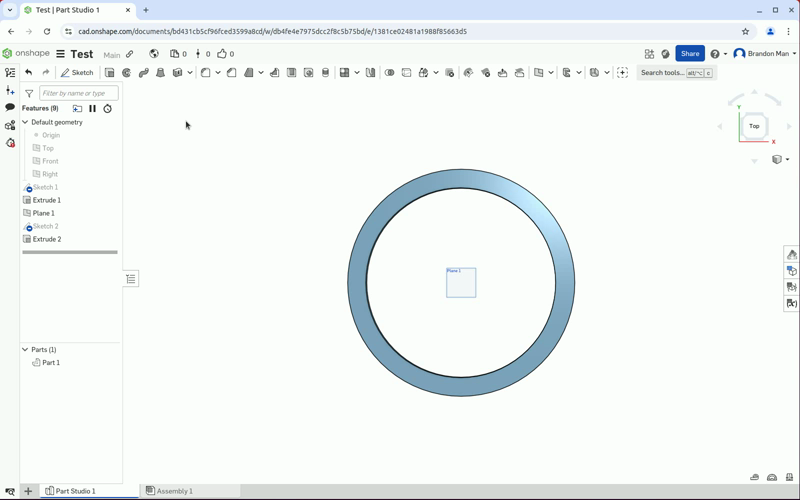
key(shift+h)
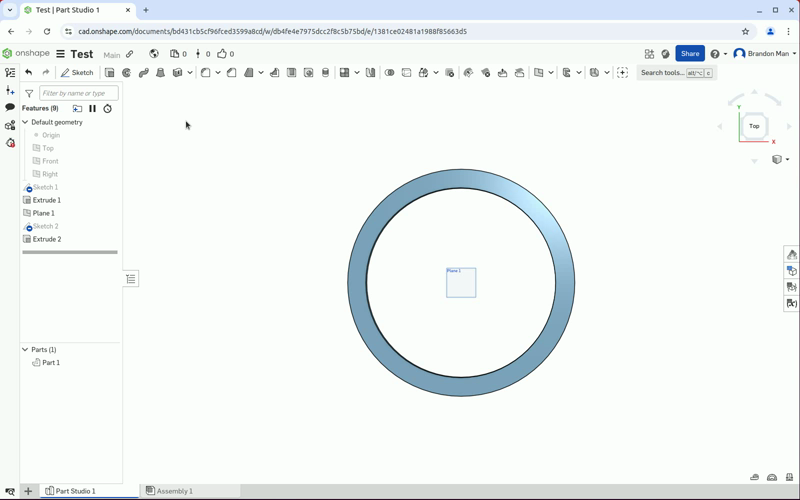
key(shift+h)
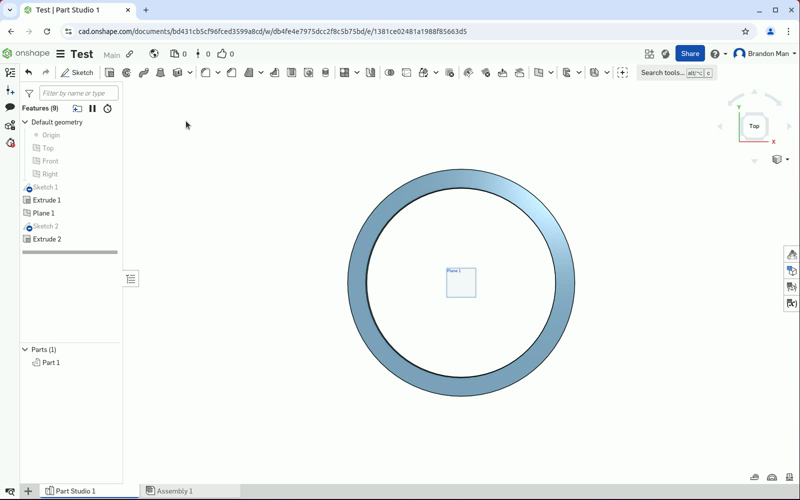
mouse_move(73, 189)
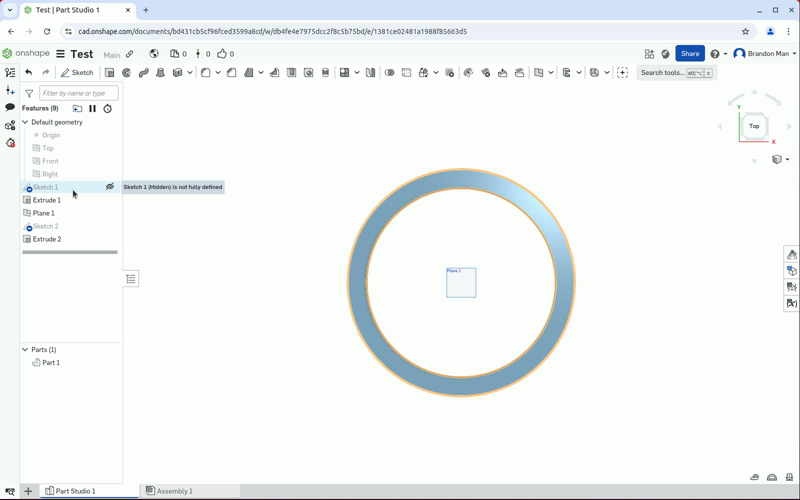
click(73, 189)
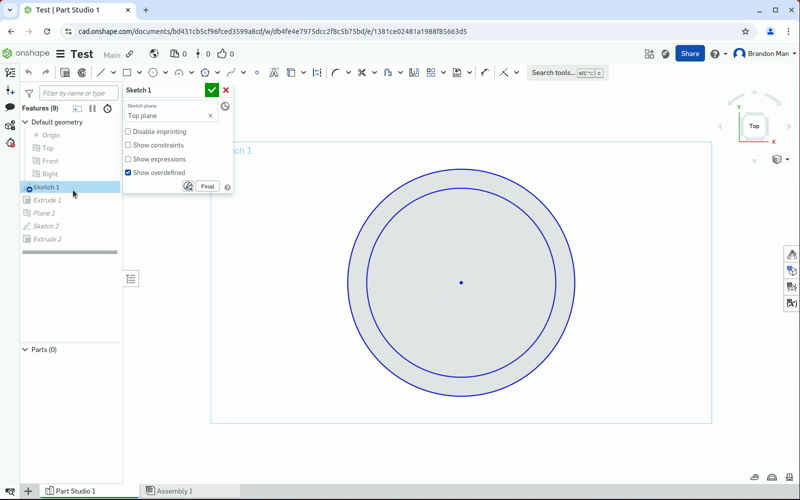
mouse_move(229, 92)
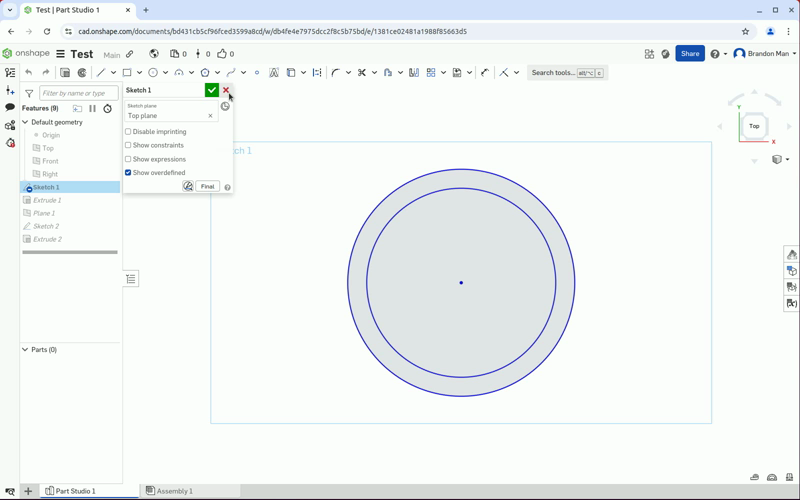
click(229, 92)
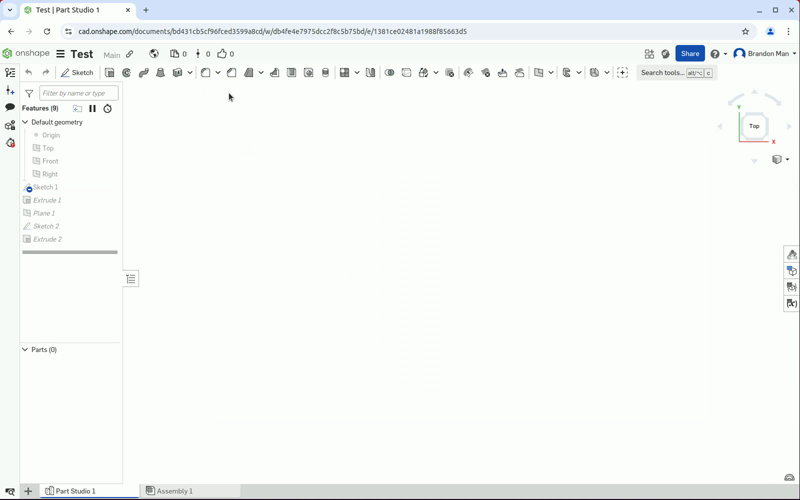
key(shift+s)
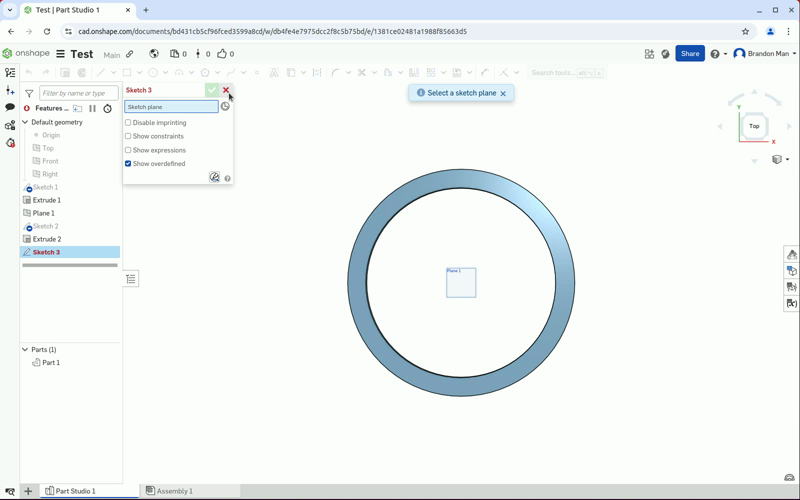
mouse_move(73, 215)
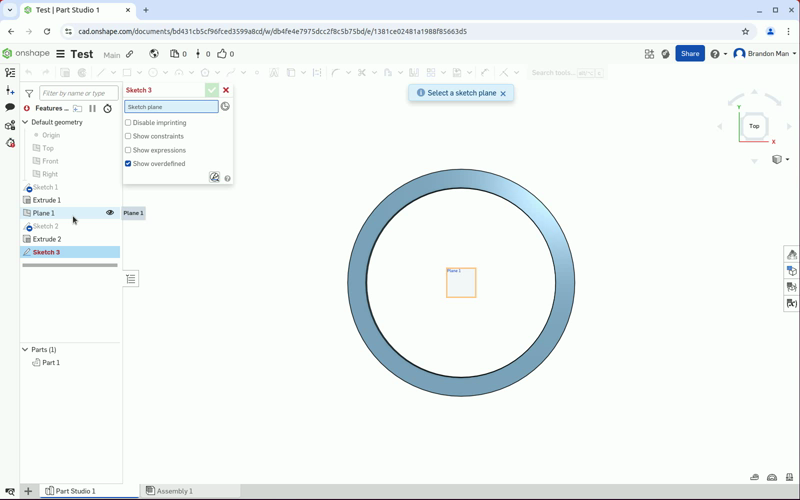
click(73, 215)
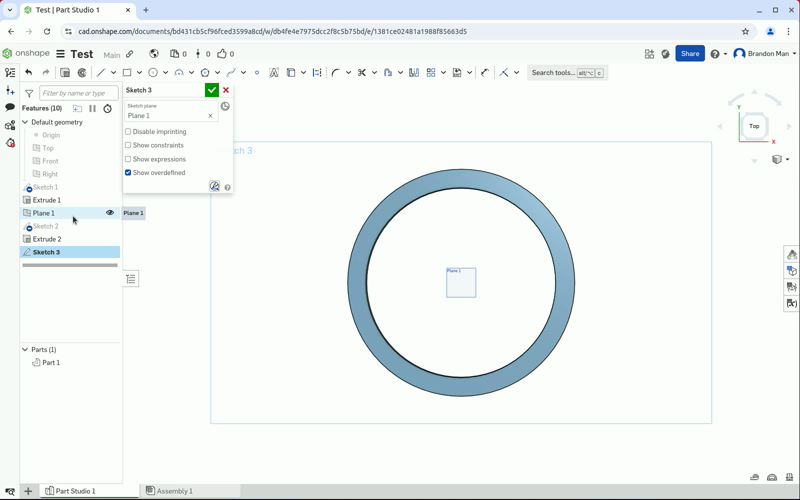
mouse_move(73, 352)
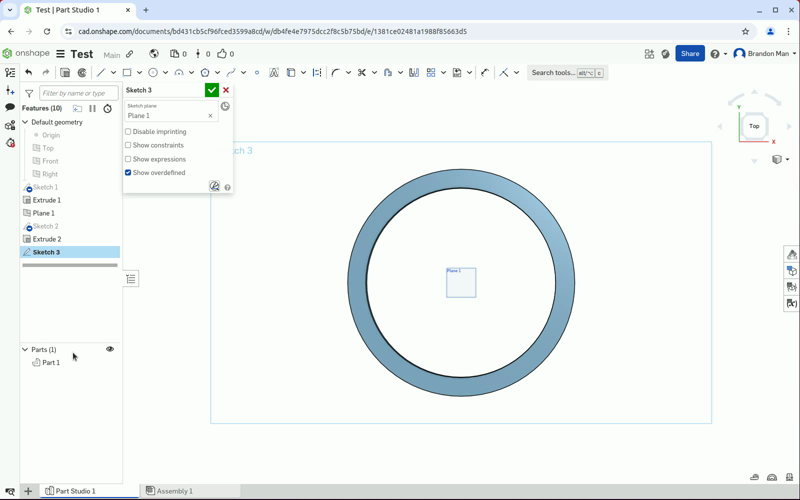
key(y)
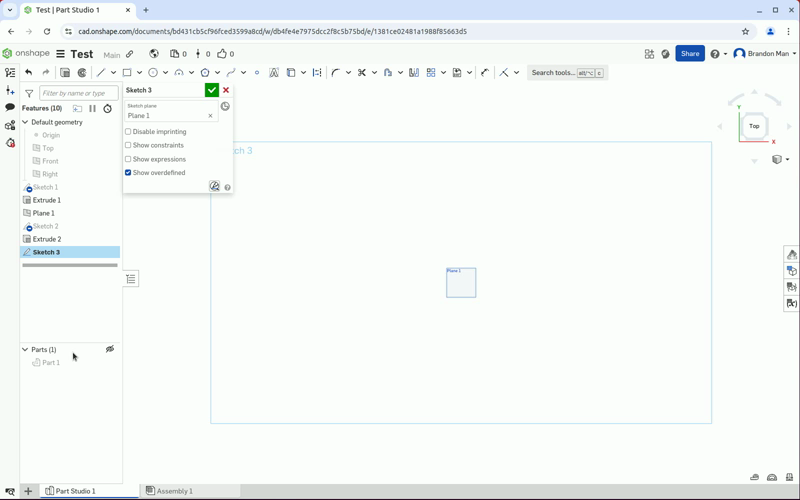
key(c)
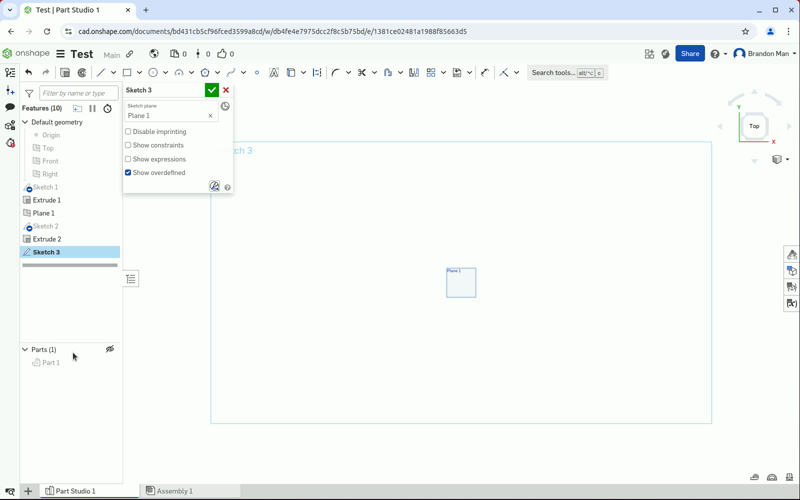
key_down(shift)
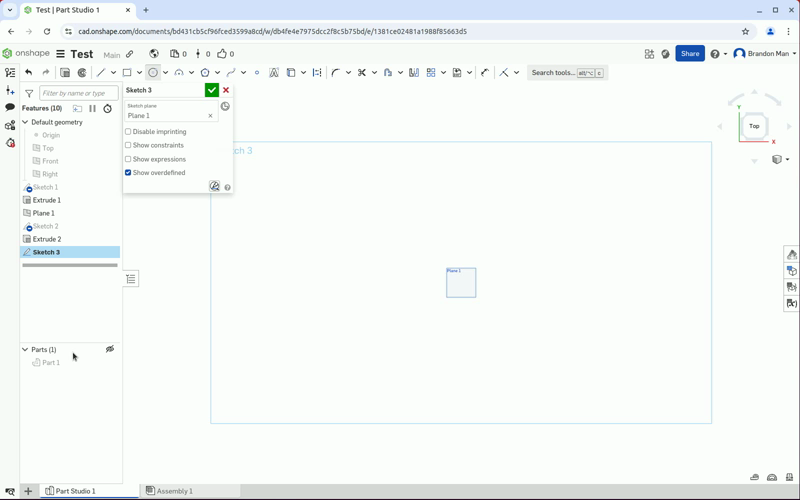
mouse_move(461, 282)
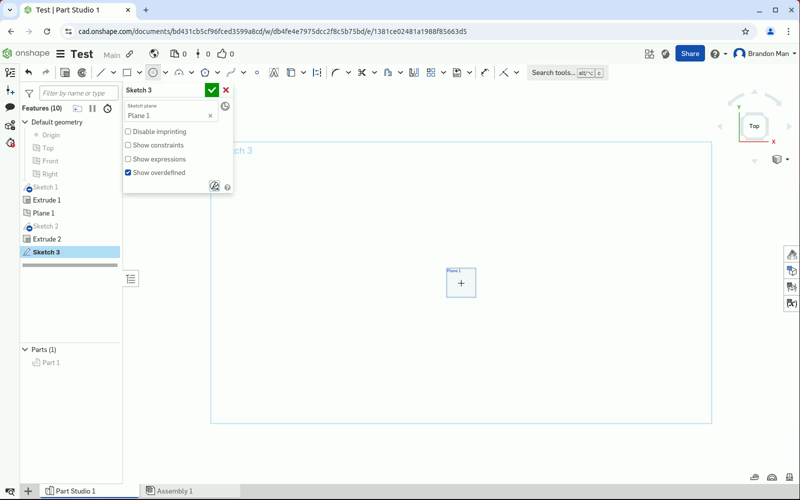
click(461, 282)
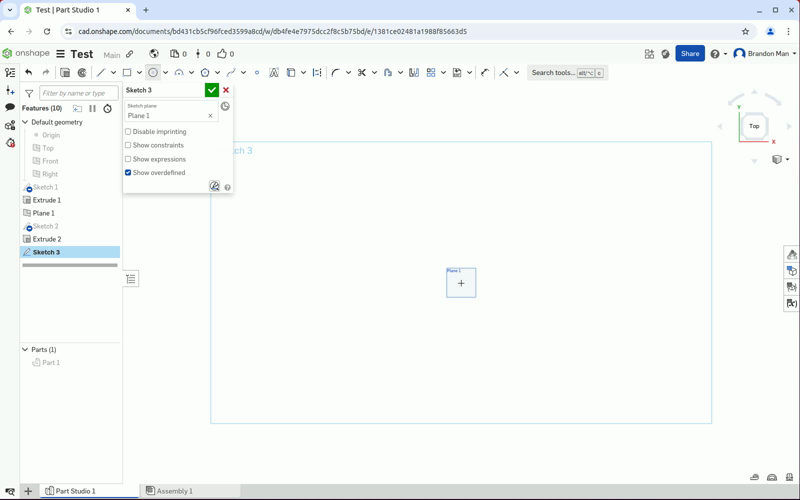
key_up(shift)
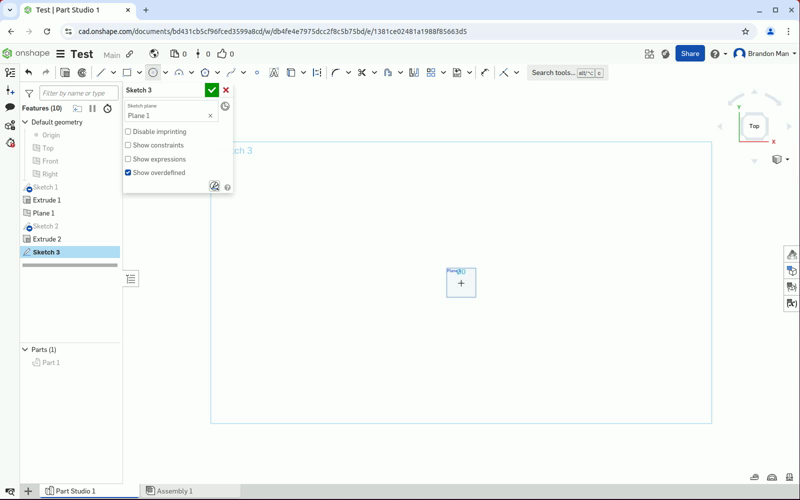
mouse_move(567, 282)
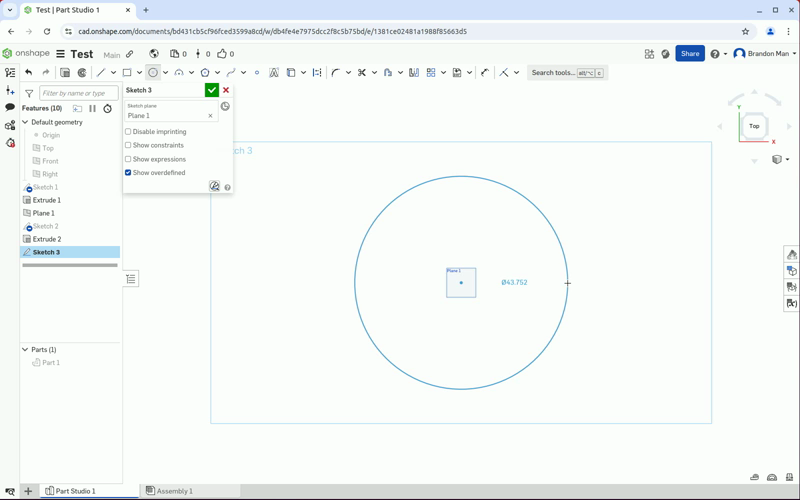
click(567, 282)
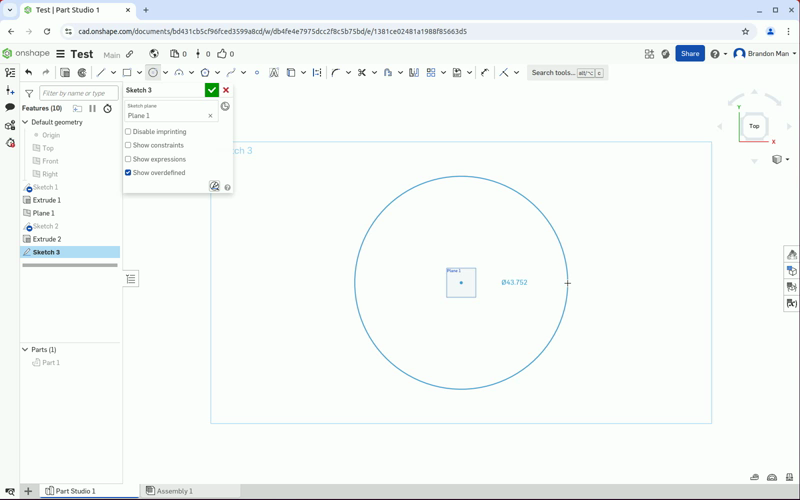
key(esc)
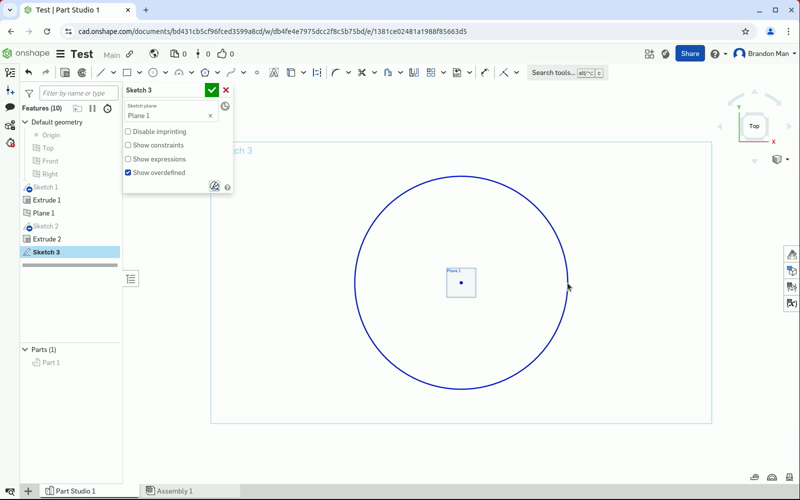
key(c)
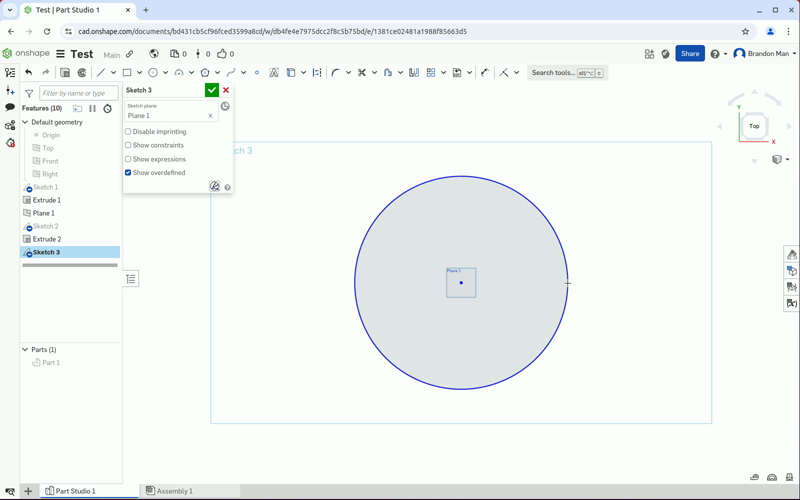
key_down(shift)
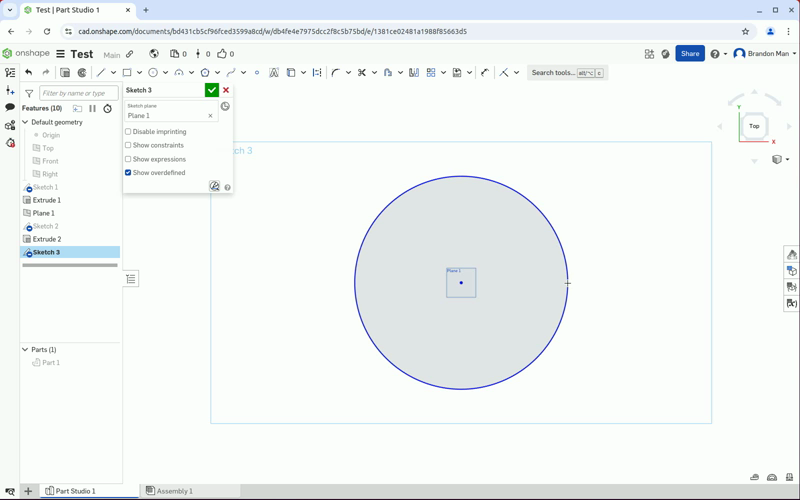
mouse_move(461, 282)
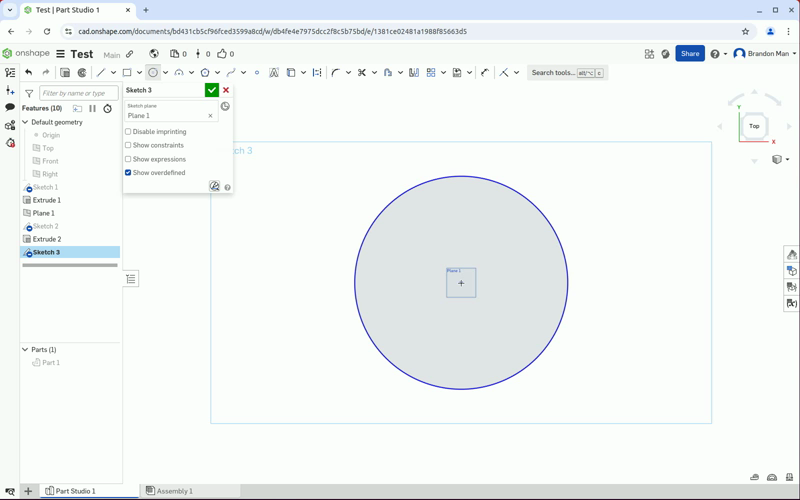
click(461, 282)
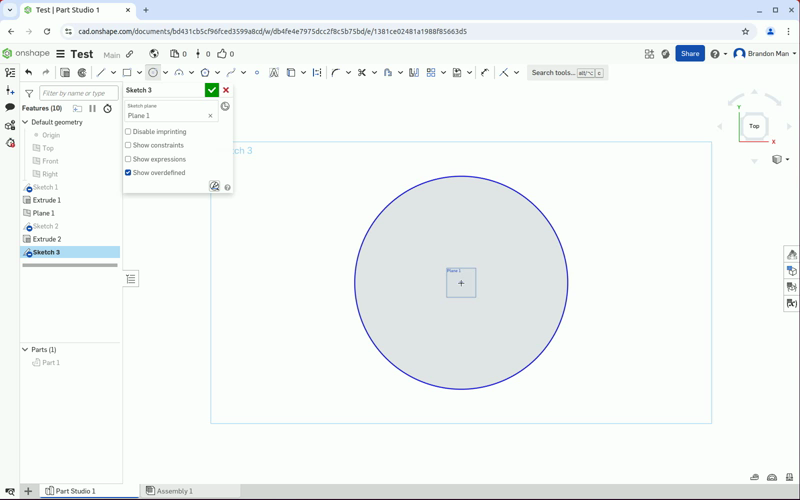
key_up(shift)
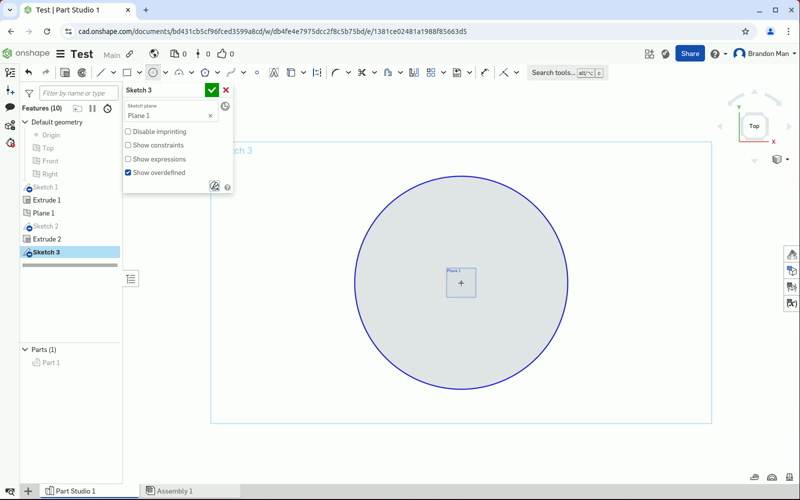
mouse_move(554, 282)
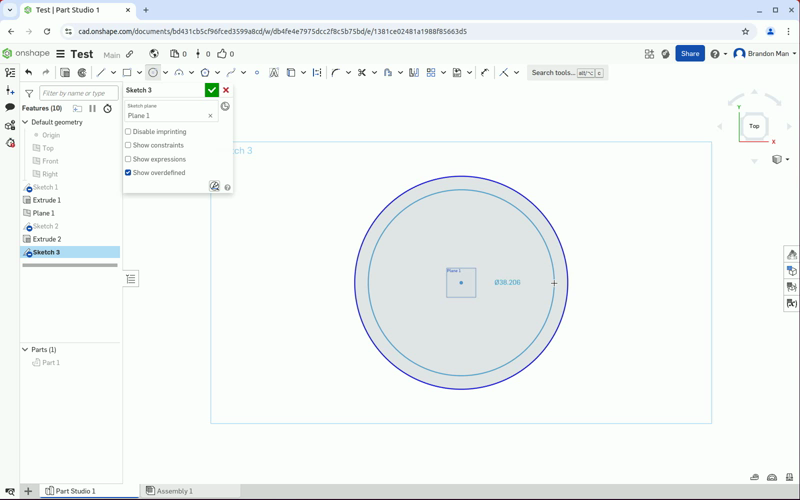
click(554, 282)
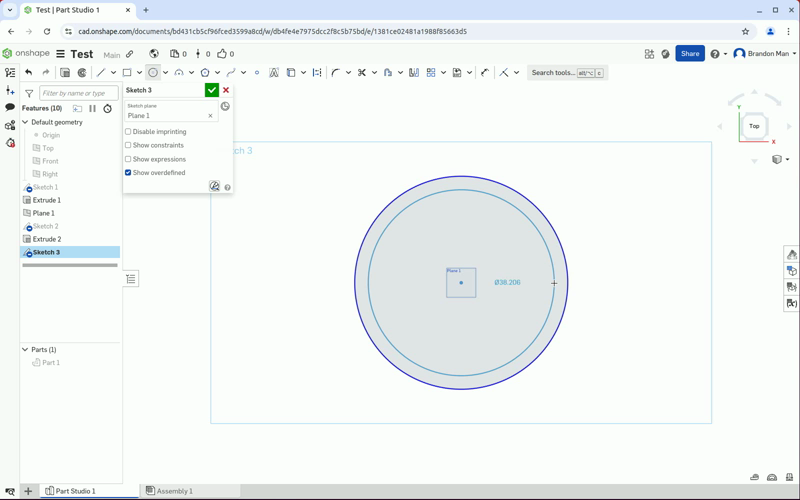
key(esc)
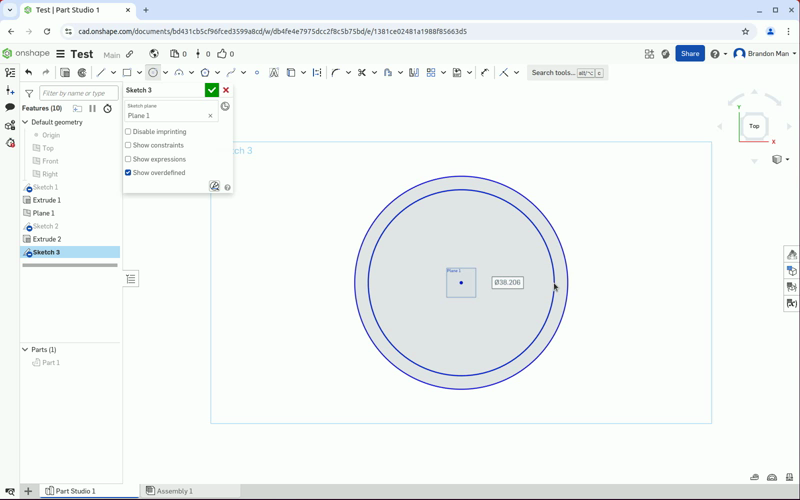
mouse_move(459, 381)
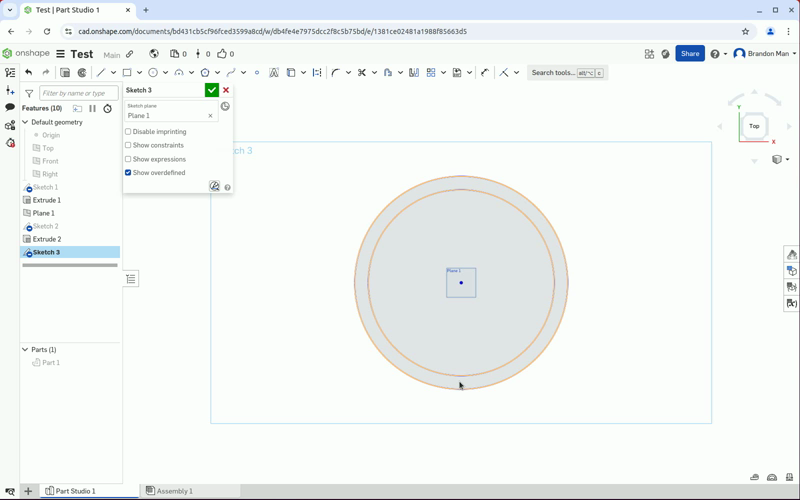
click(459, 381)
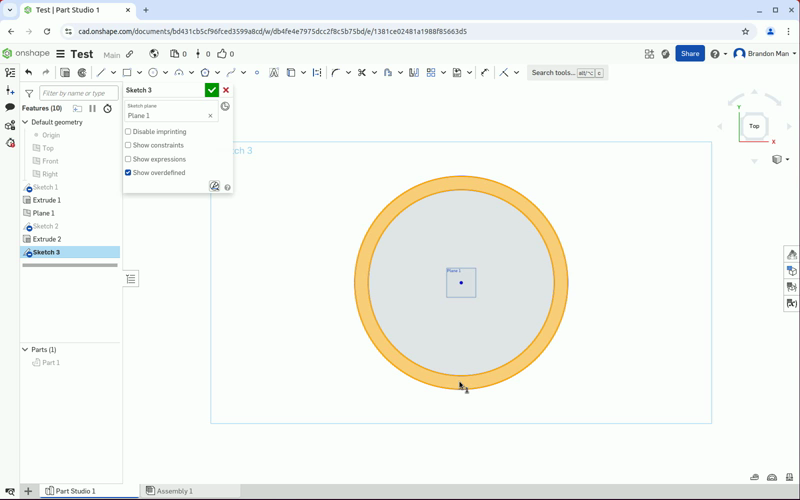
mouse_move(73, 352)
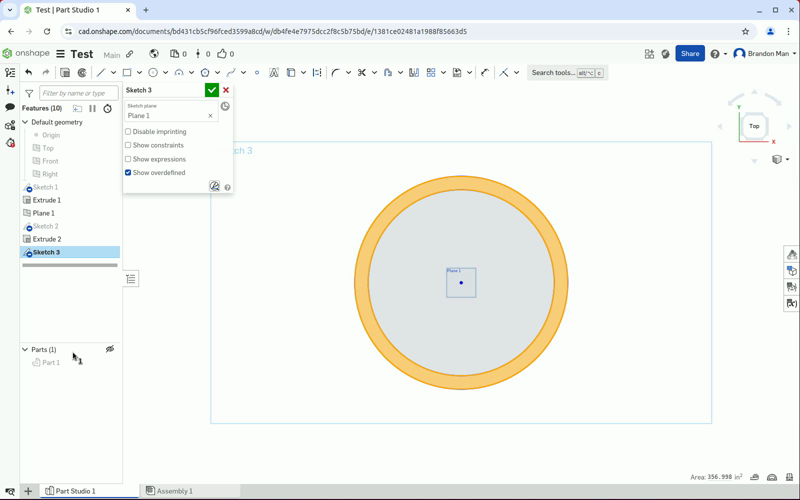
key(shift+y)
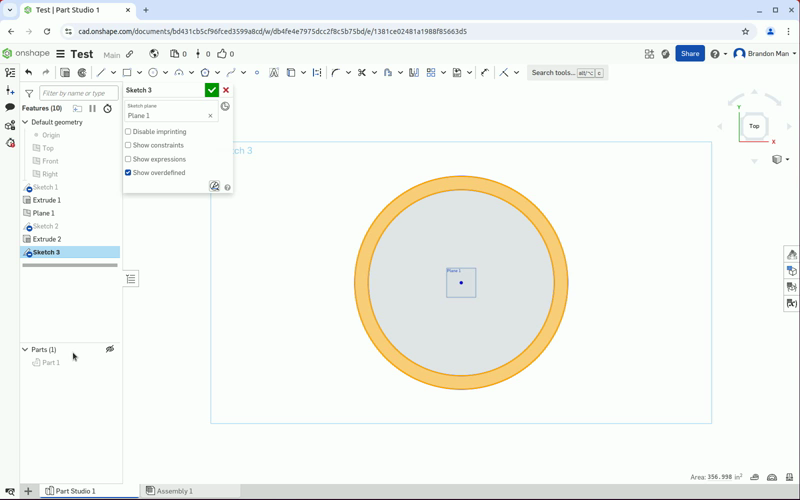
key(shift+e)
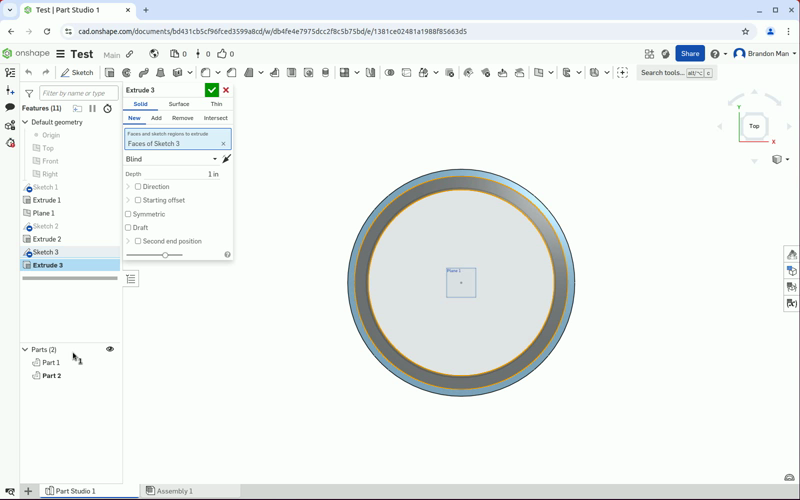
mouse_move(143, 106)
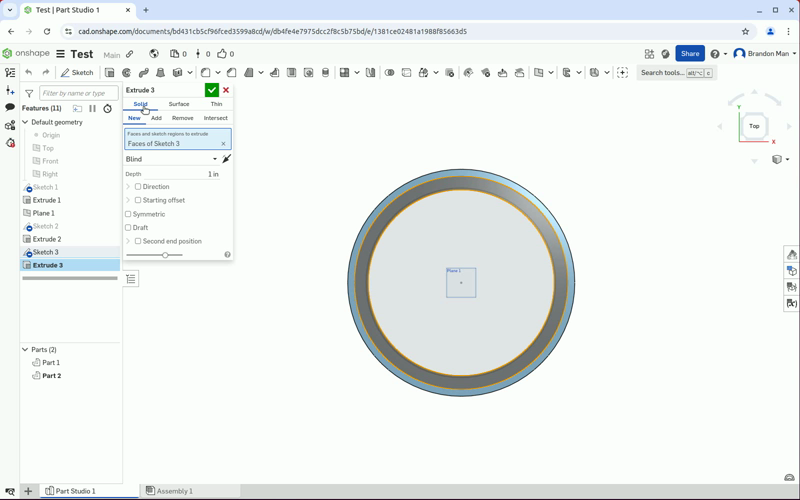
click(143, 106)
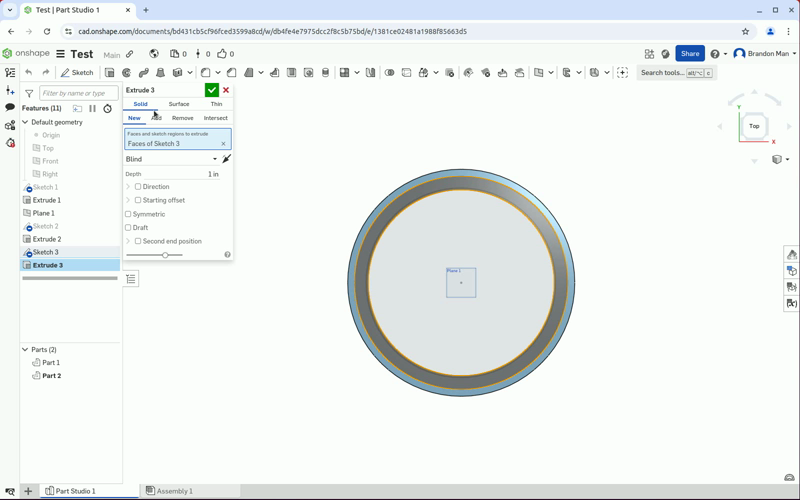
mouse_move(186, 120)
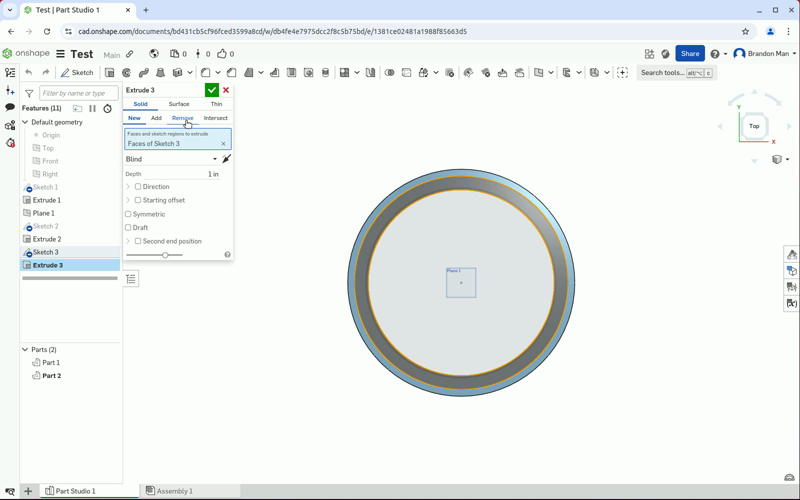
click(186, 120)
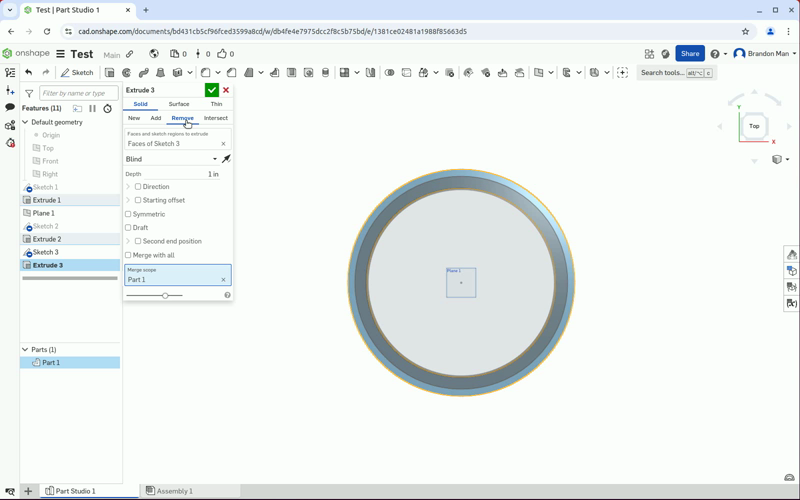
key(tab, 4)
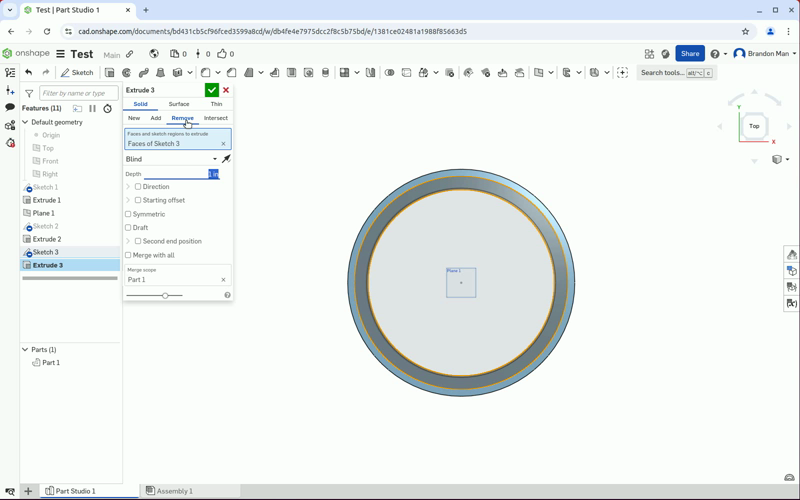
text(0.963)
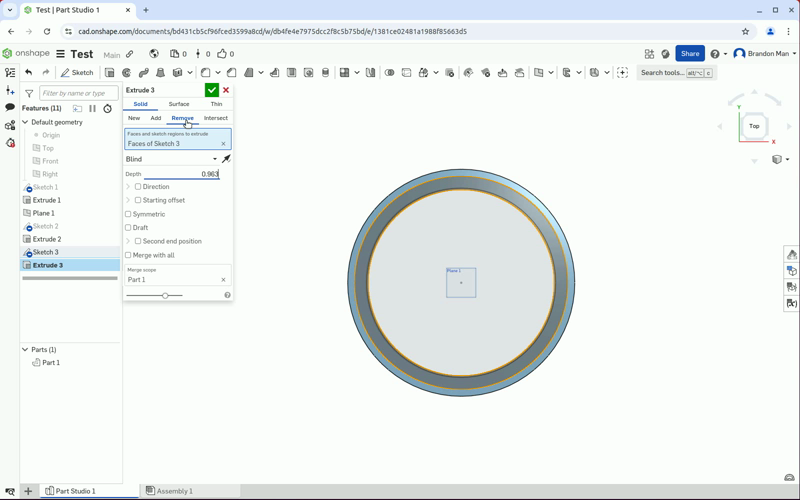
key(tab, 6)
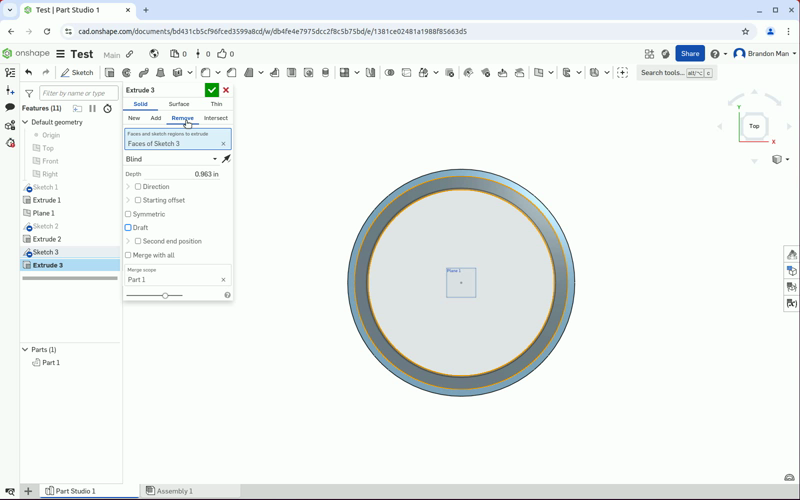
key(space)
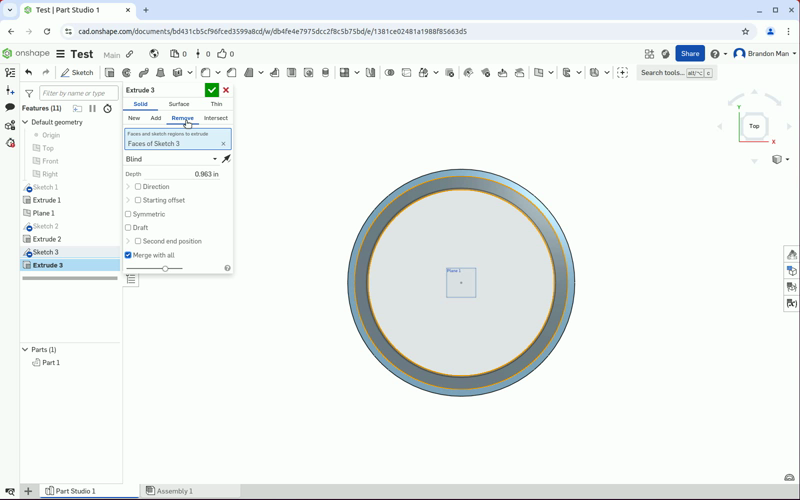
key(enter)
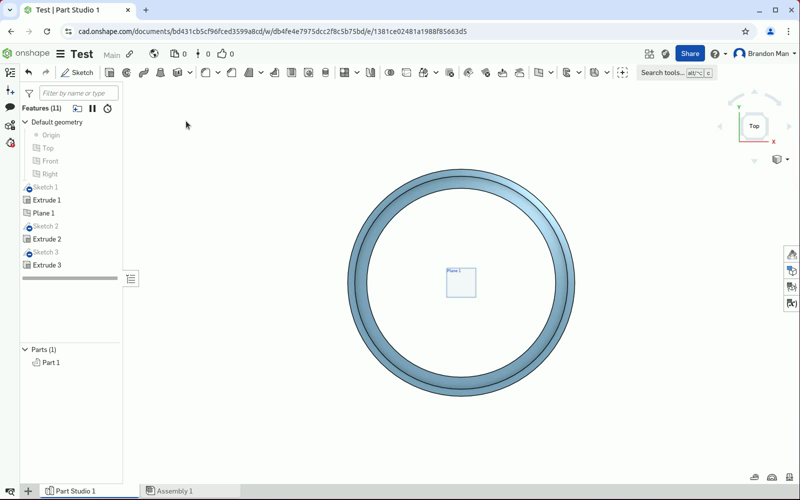
key(shift+h)
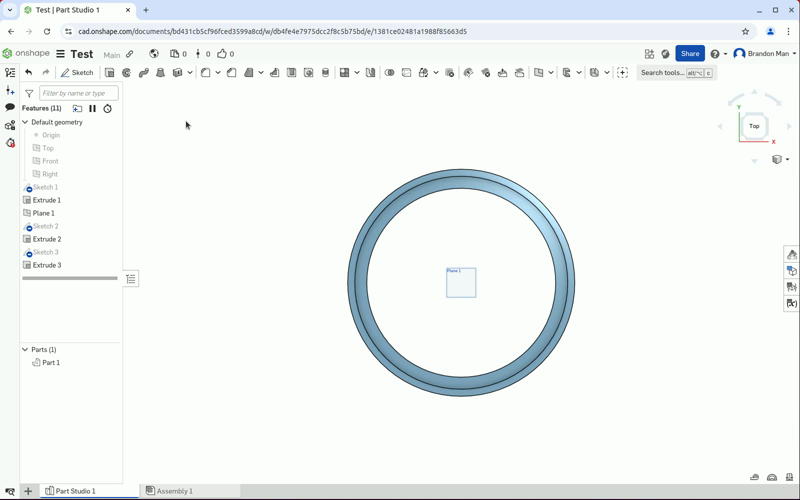
key(shift+h)
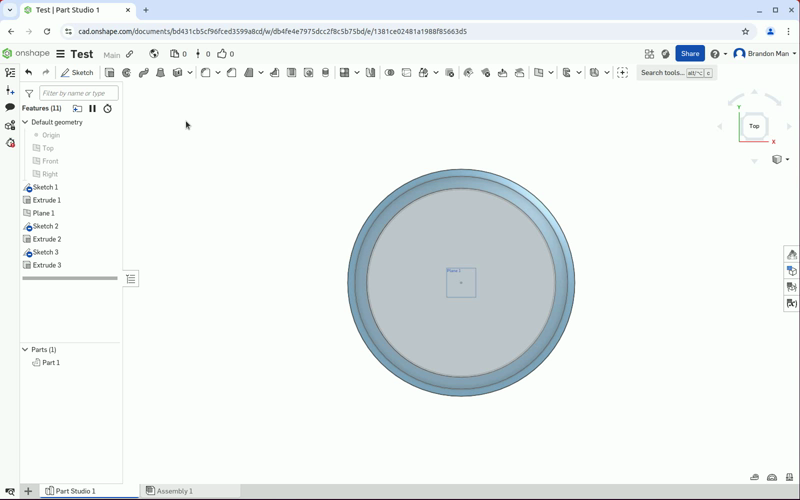
key(shift+7)
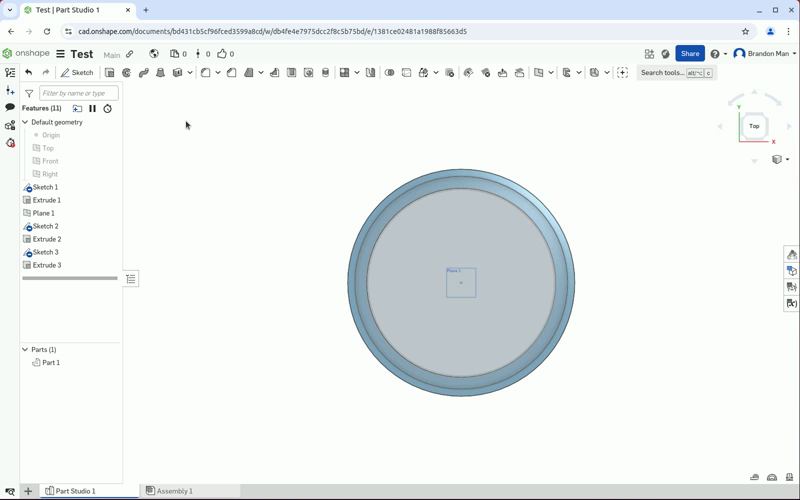
key(up, 3)
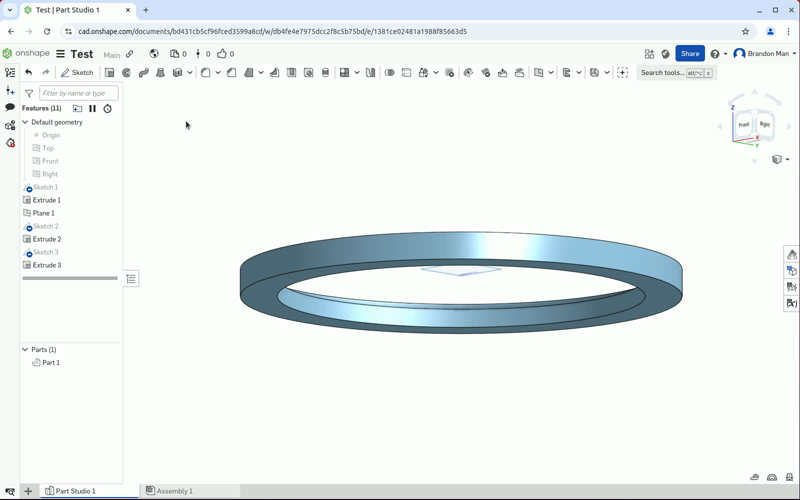
key(left, 3)
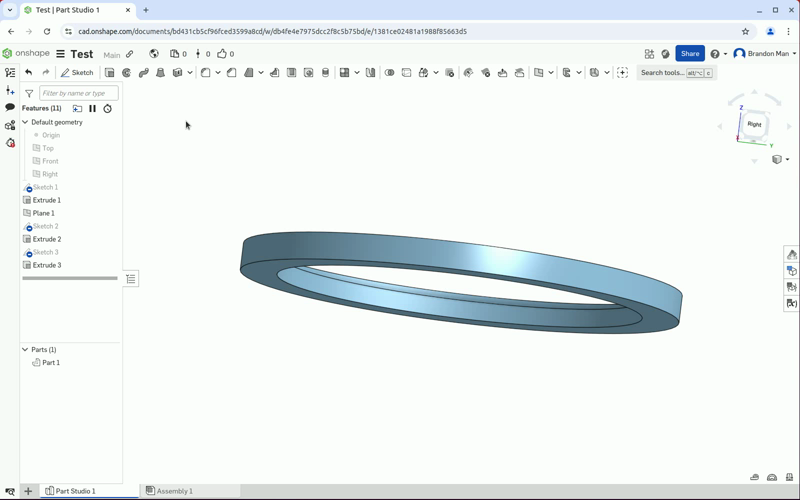
key(right, 3)
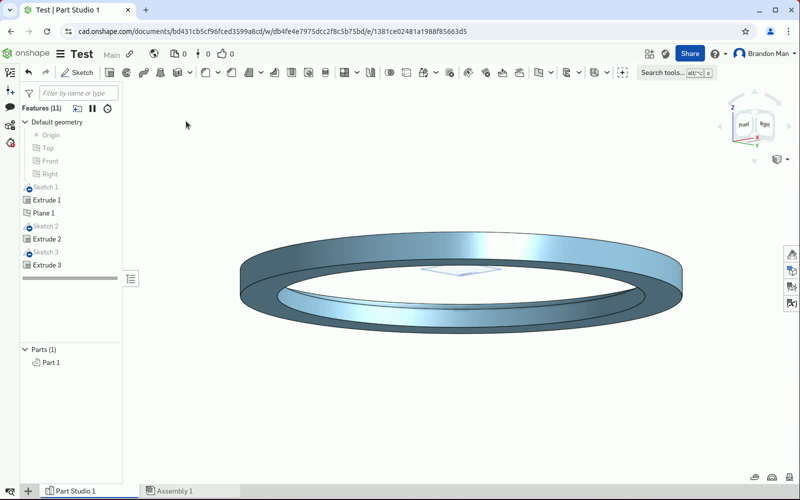
key(down, 3)
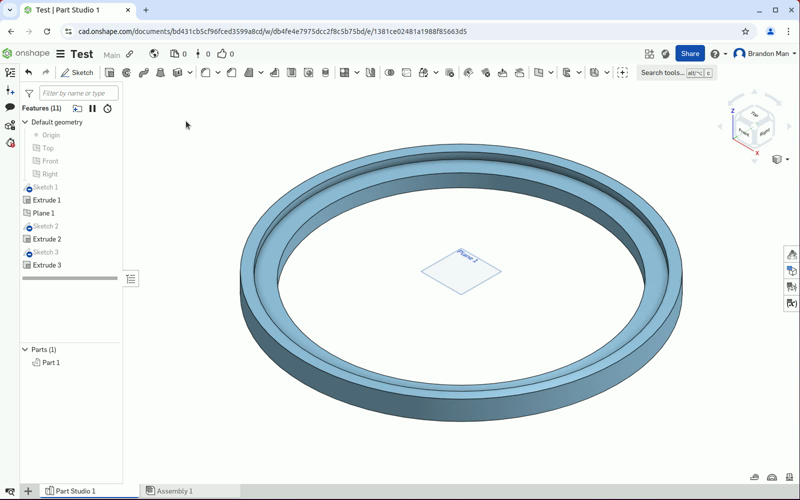
mouse_move(73, 189)
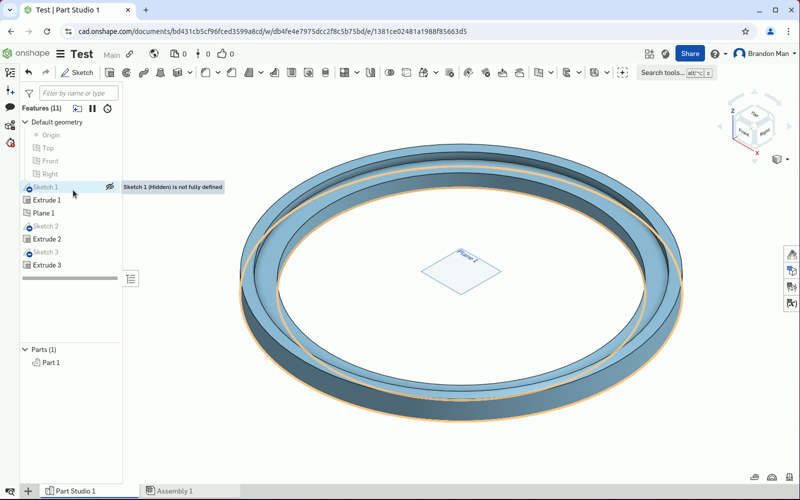
click(73, 189)